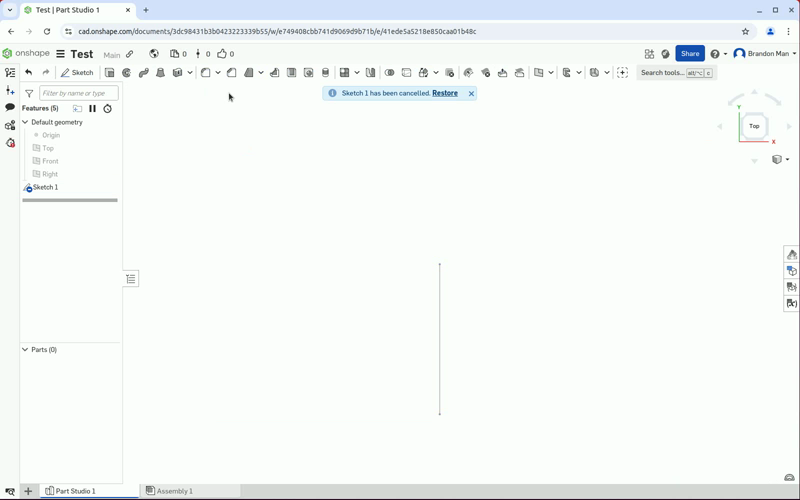
key(shift+h)
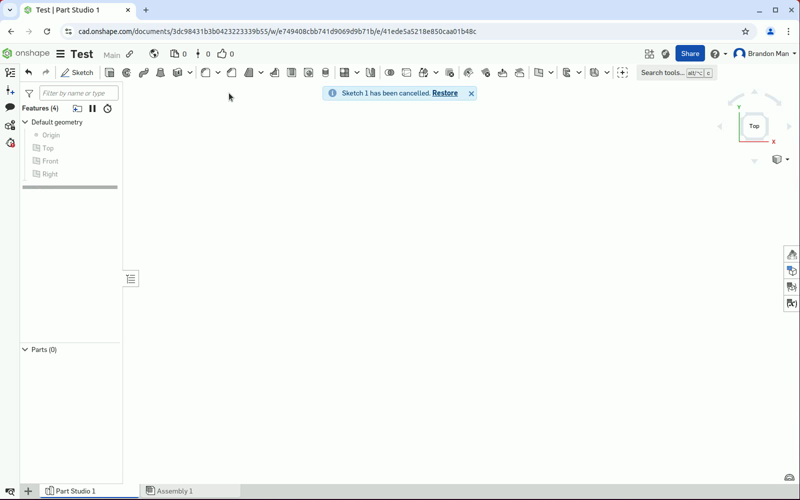
key(shift+s)
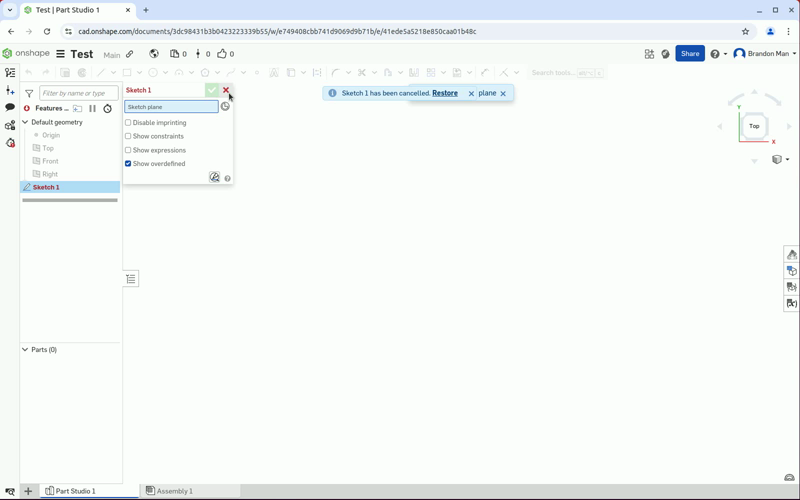
mouse_move(73, 150)
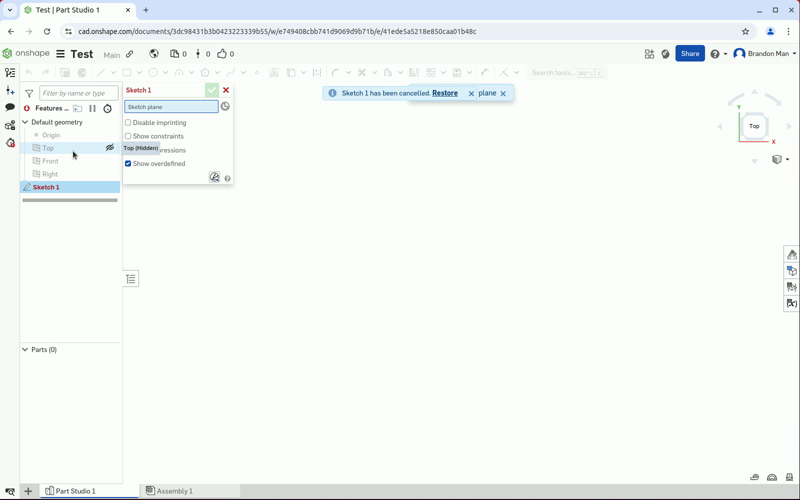
click(73, 150)
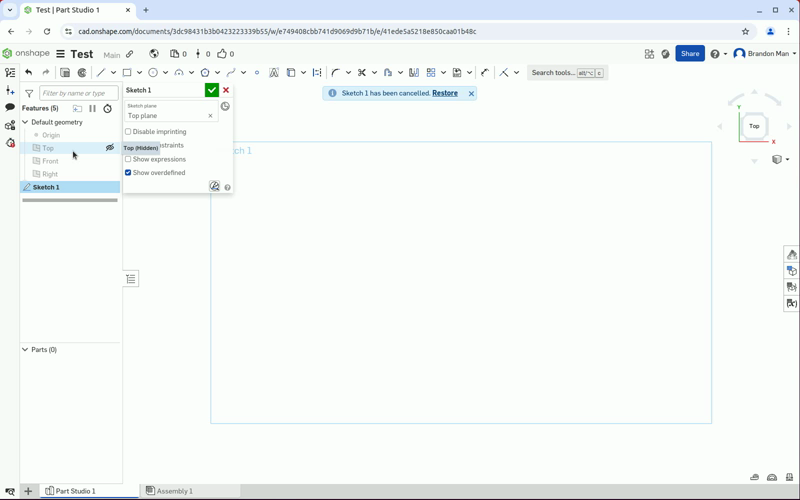
mouse_move(73, 352)
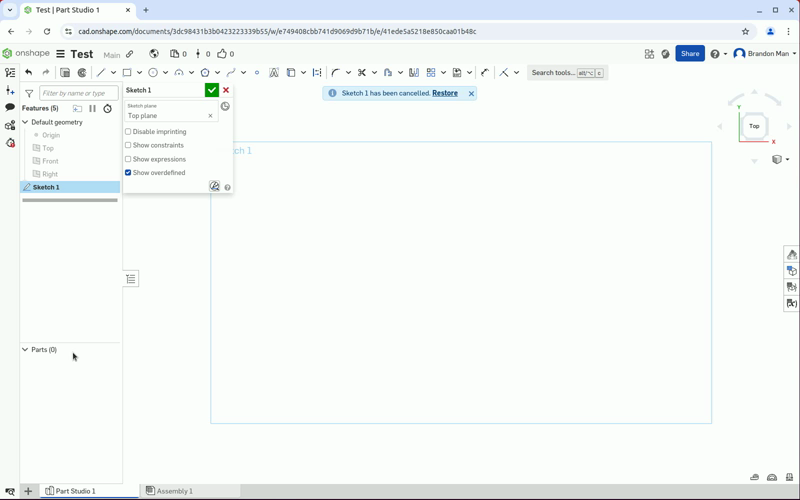
key(y)
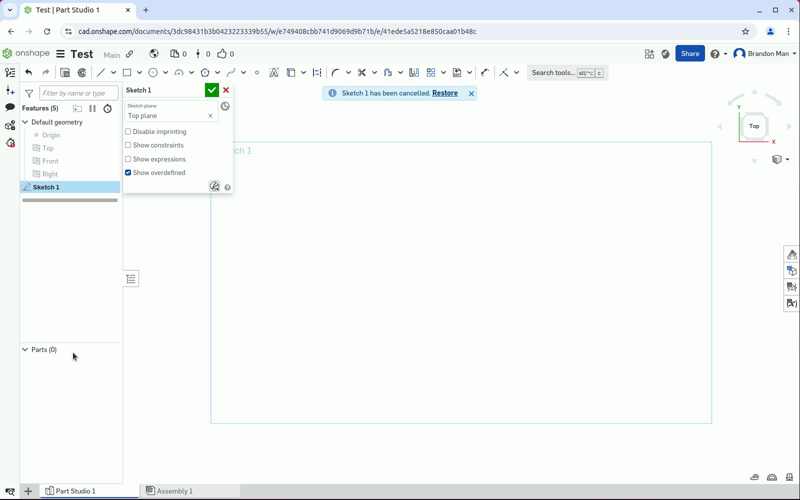
key(l)
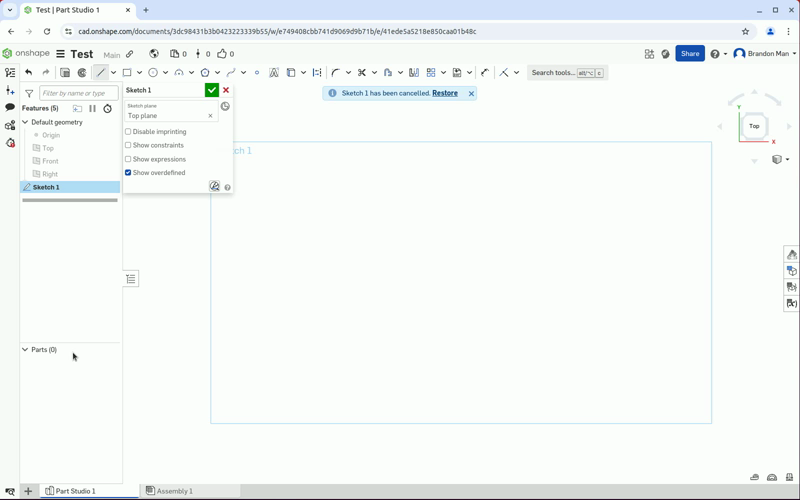
key_down(shift)
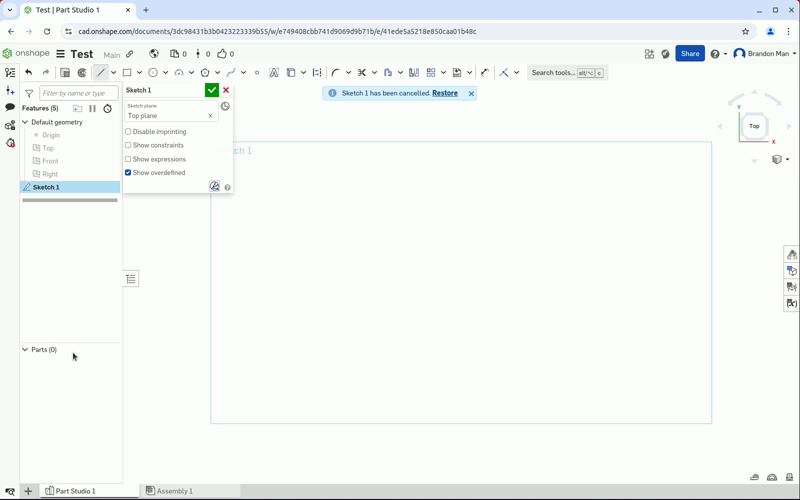
mouse_move(460, 282)
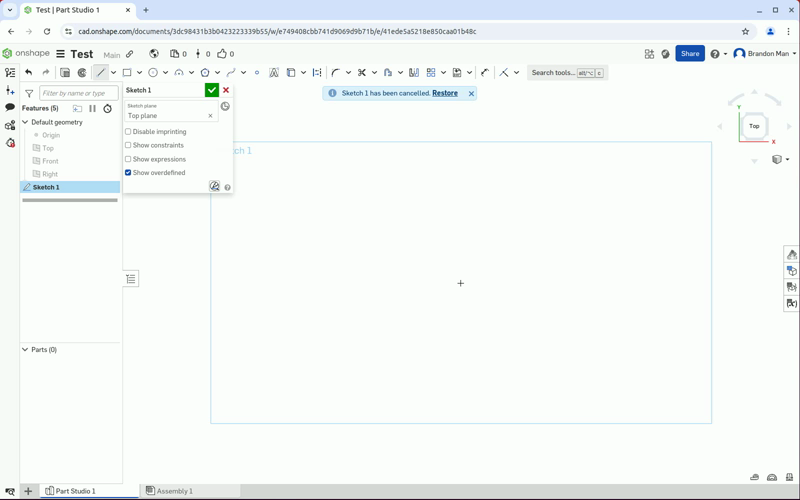
click(460, 282)
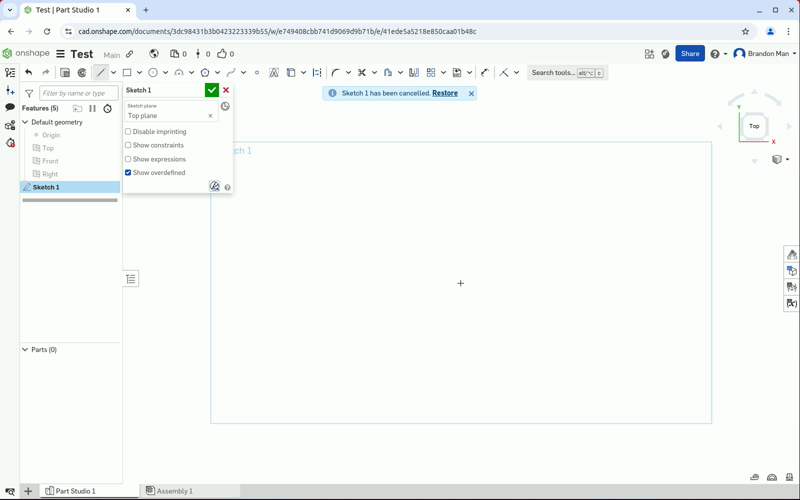
key_up(shift)
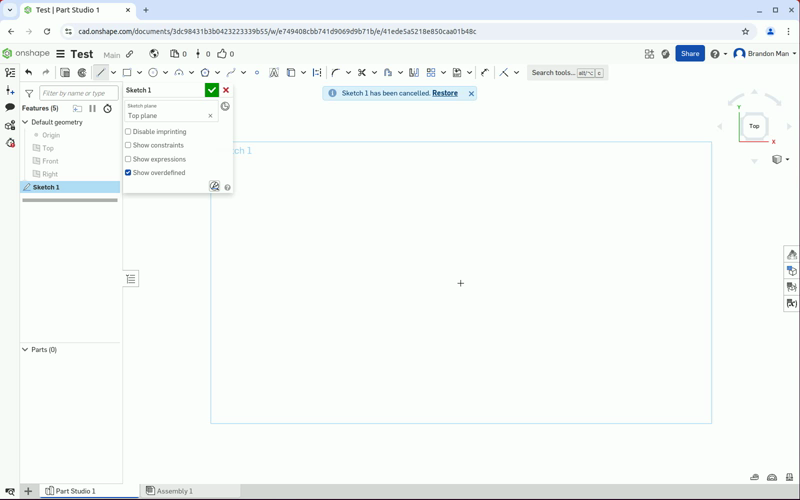
key_down(shift)
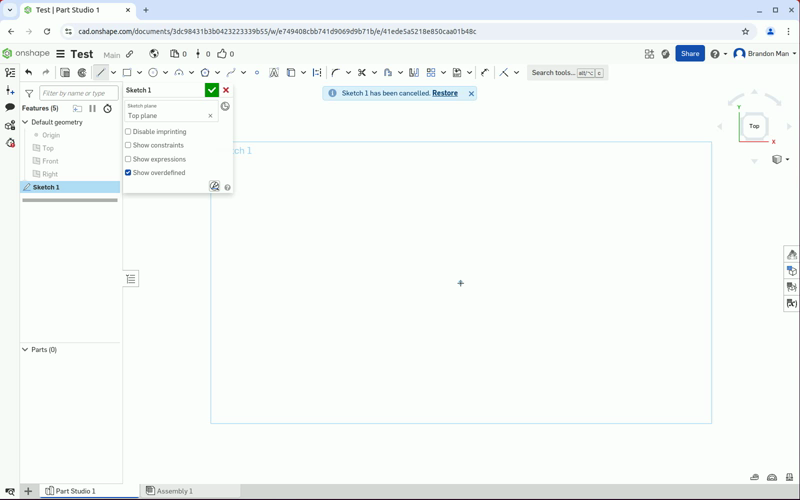
mouse_move(550, 282)
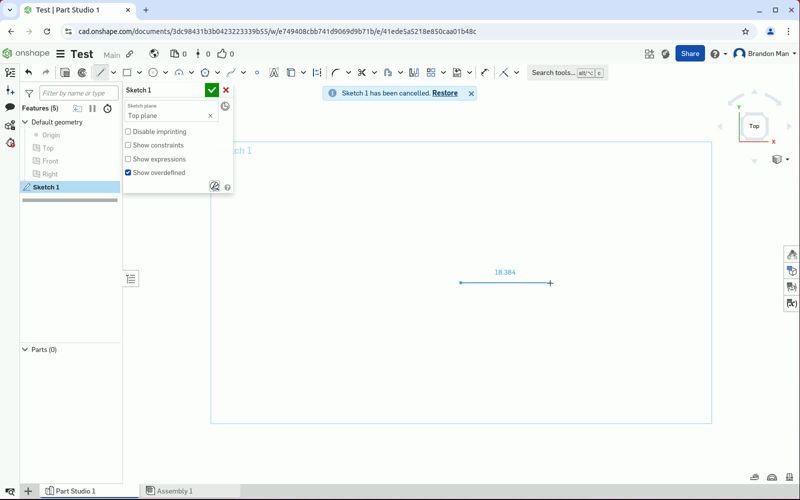
click(550, 282)
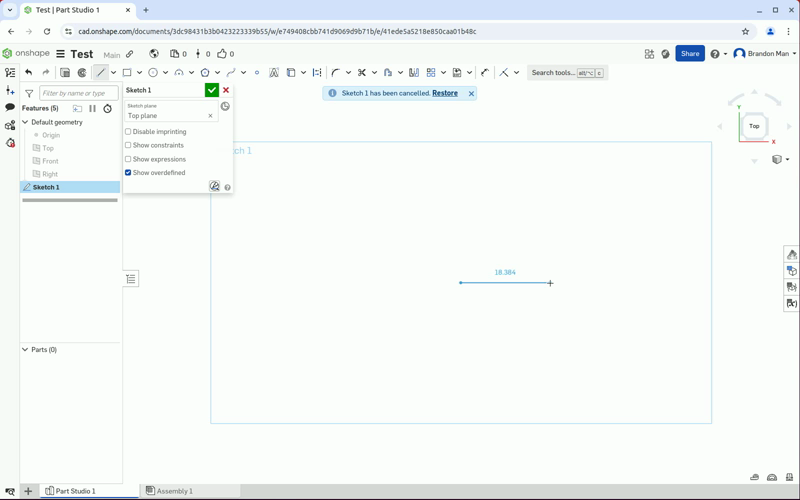
key_up(shift)
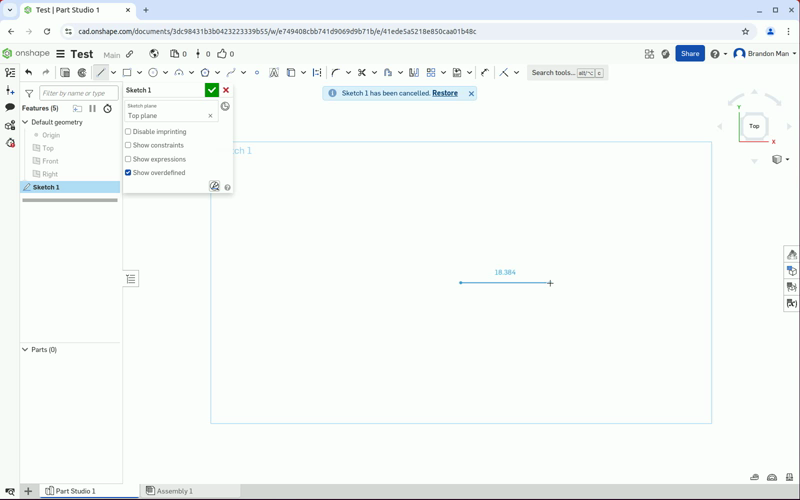
key_down(shift)
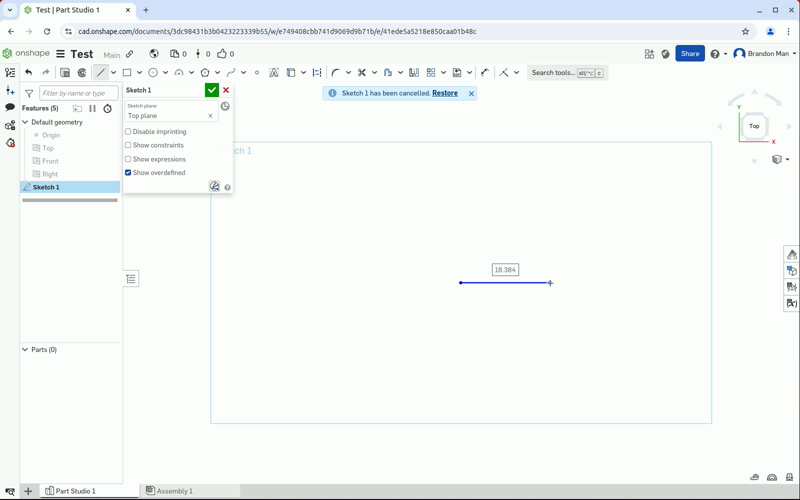
mouse_move(580, 282)
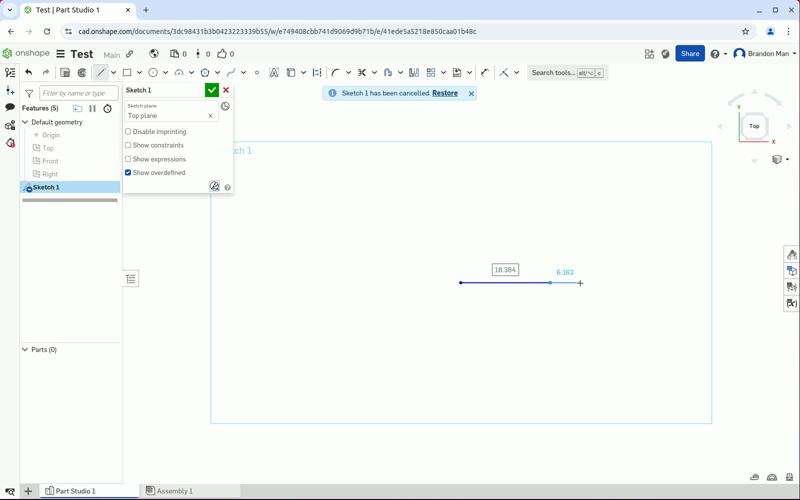
mouse_move(550, 223)
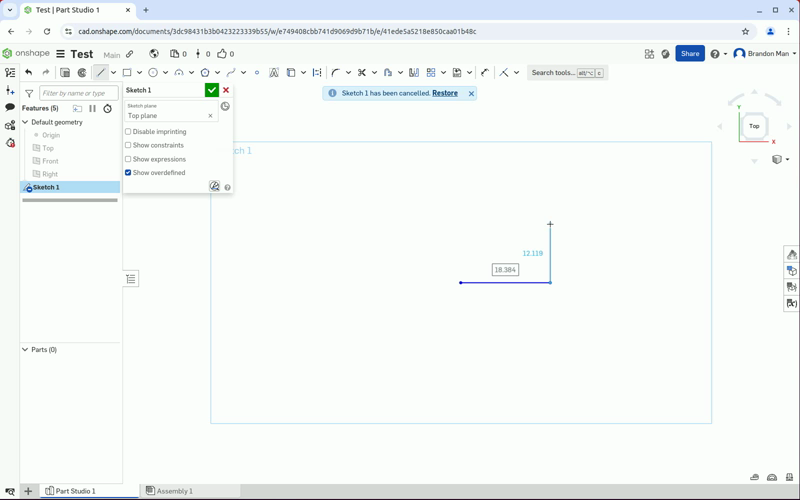
click(550, 223)
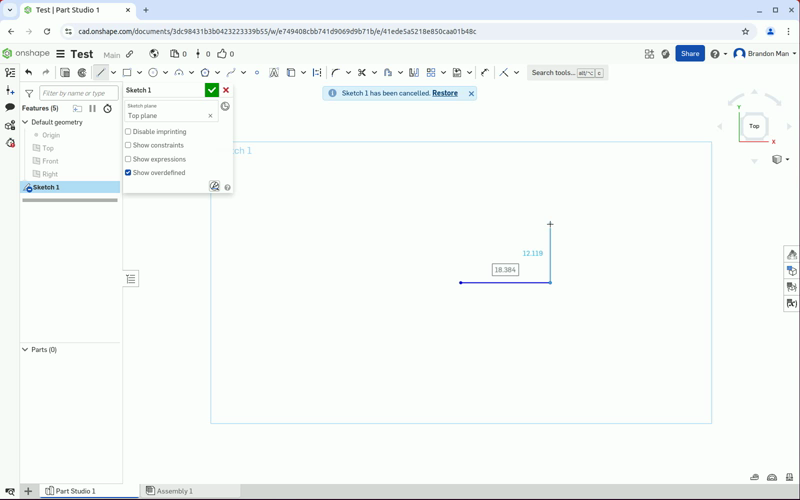
key_up(shift)
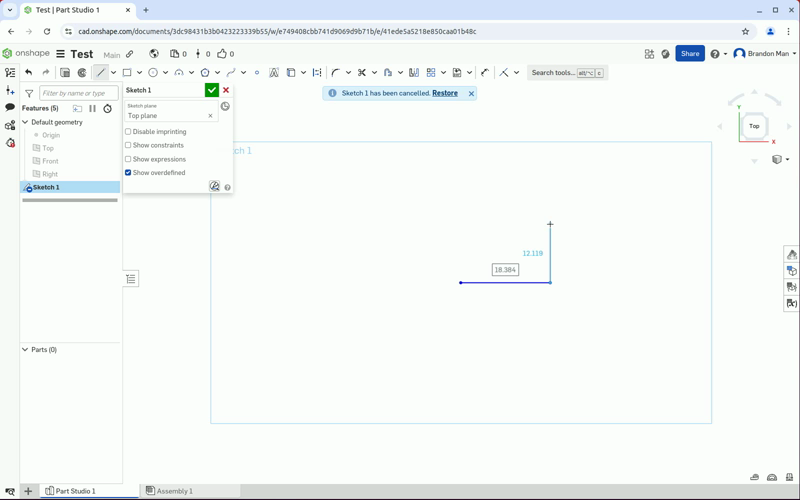
key_down(shift)
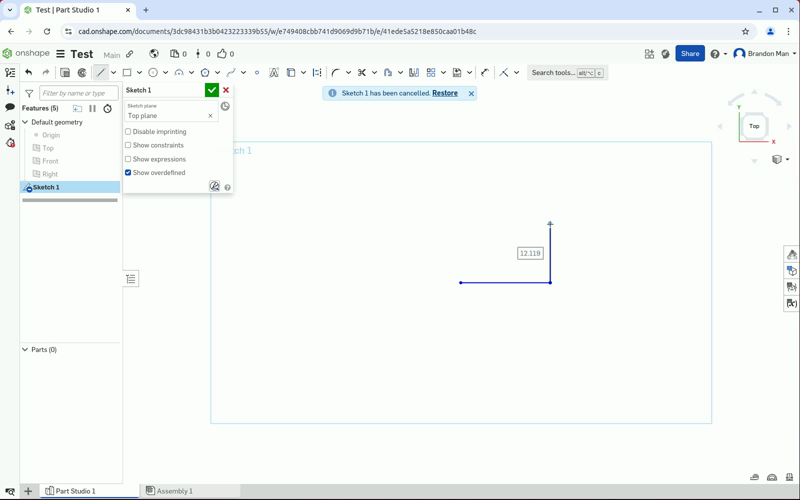
mouse_move(460, 223)
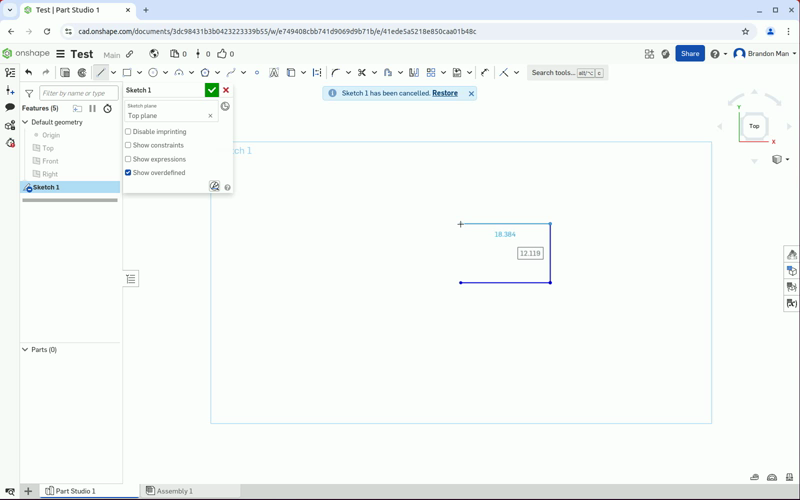
click(460, 223)
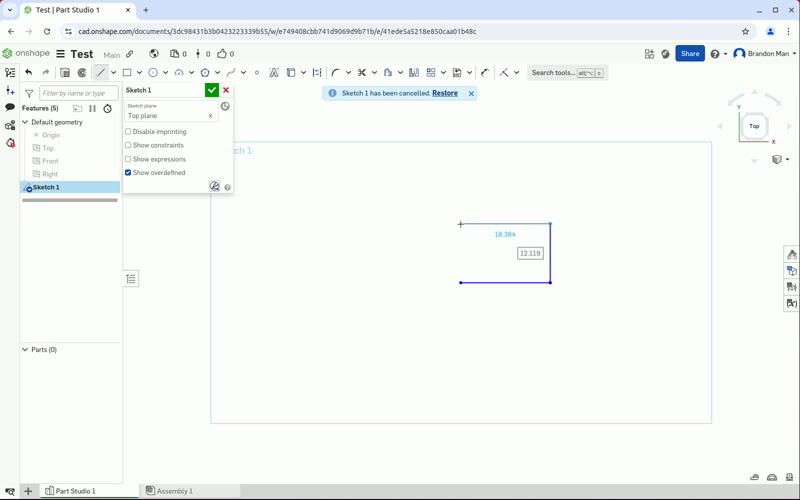
key_up(shift)
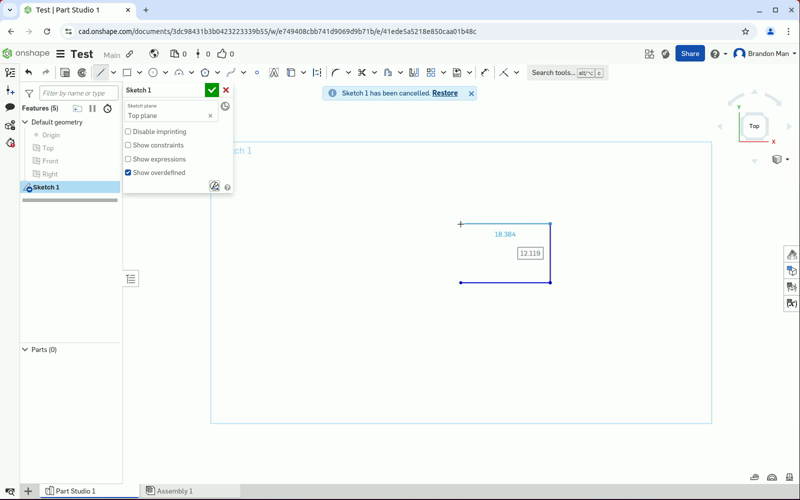
mouse_move(490, 223)
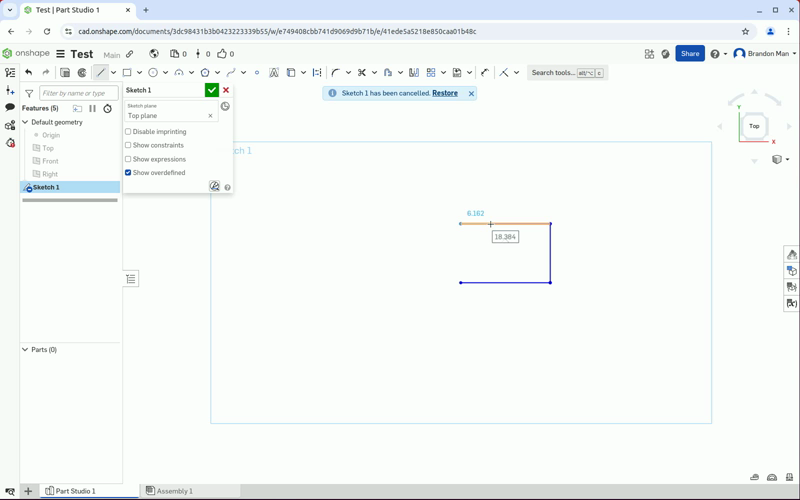
key_down(shift)
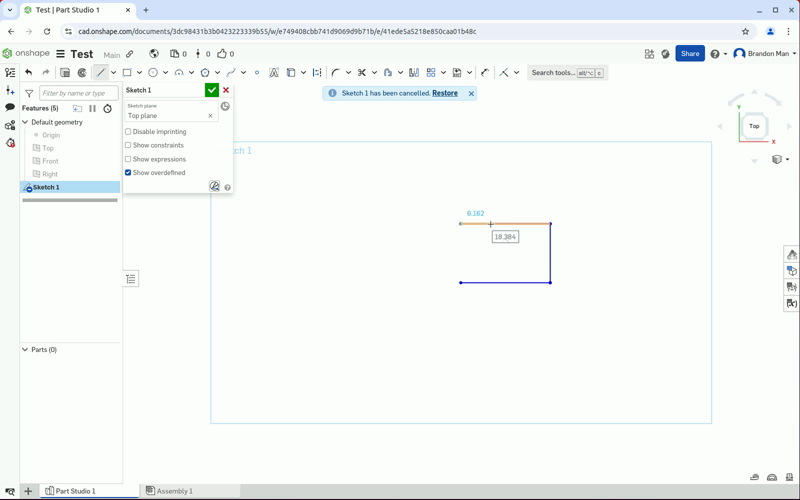
mouse_move(460, 282)
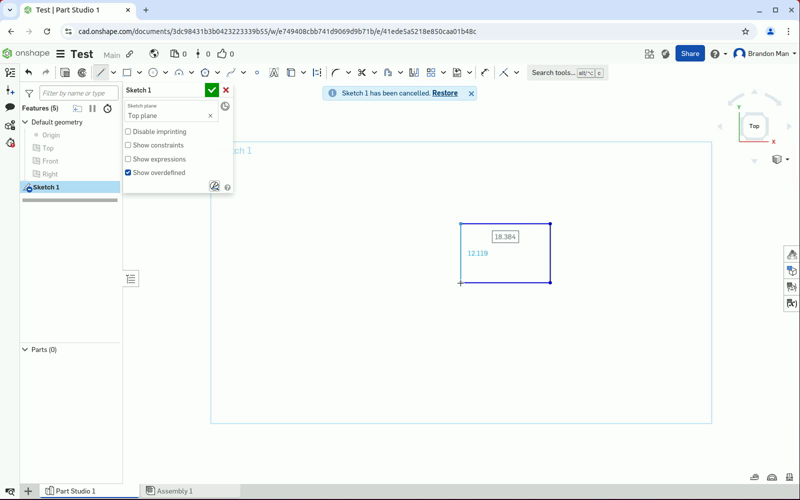
key_up(shift)
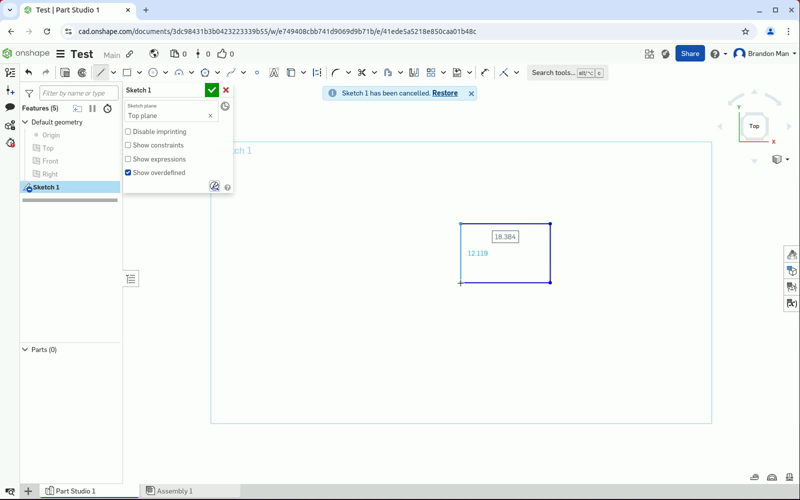
click(460, 282)
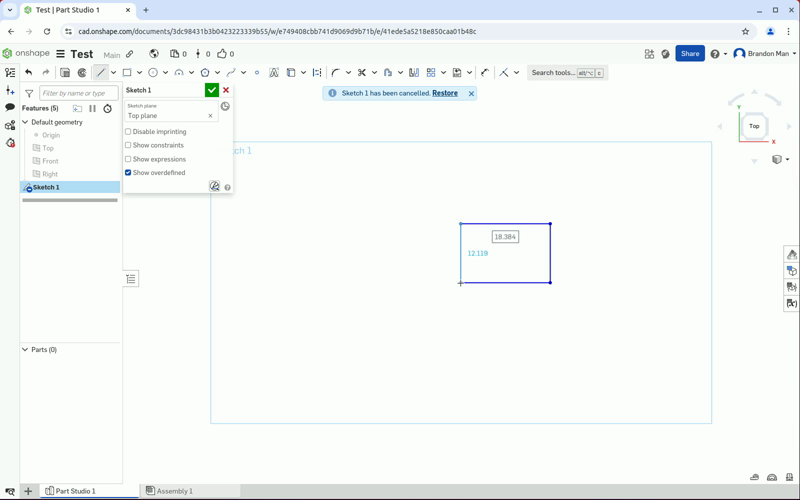
key(esc)
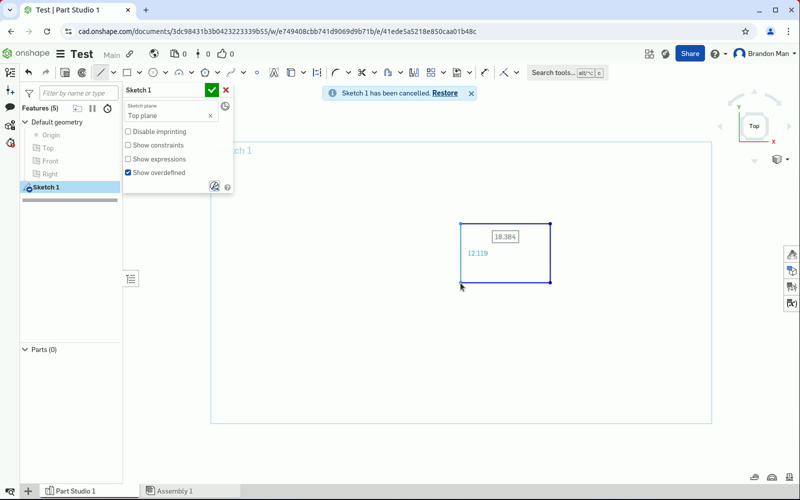
mouse_move(490, 228)
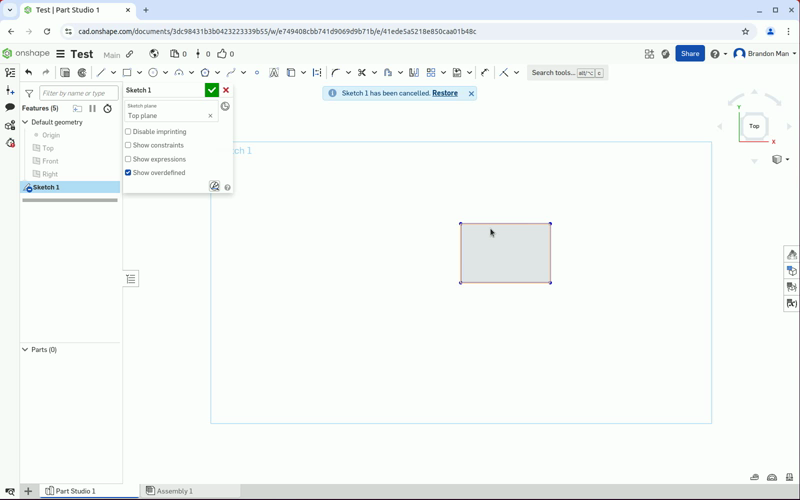
click(490, 228)
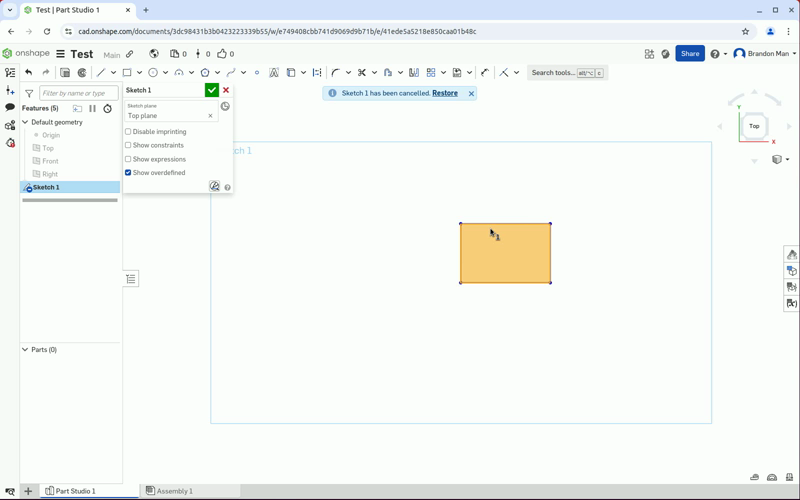
mouse_move(73, 352)
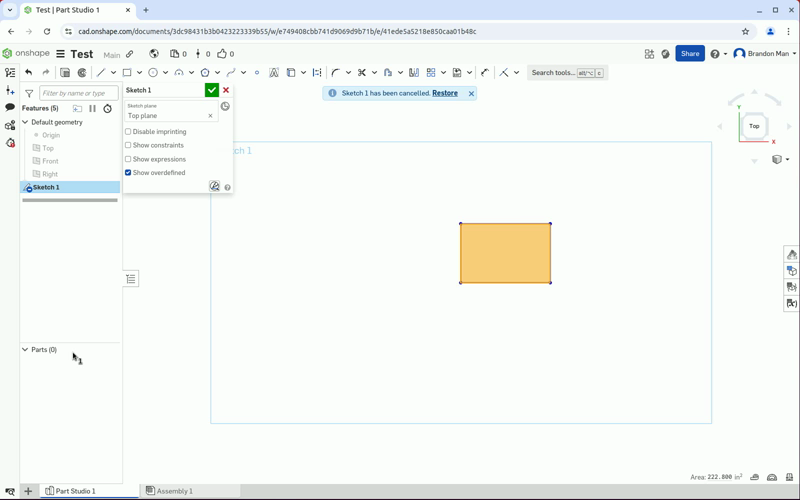
key(shift+y)
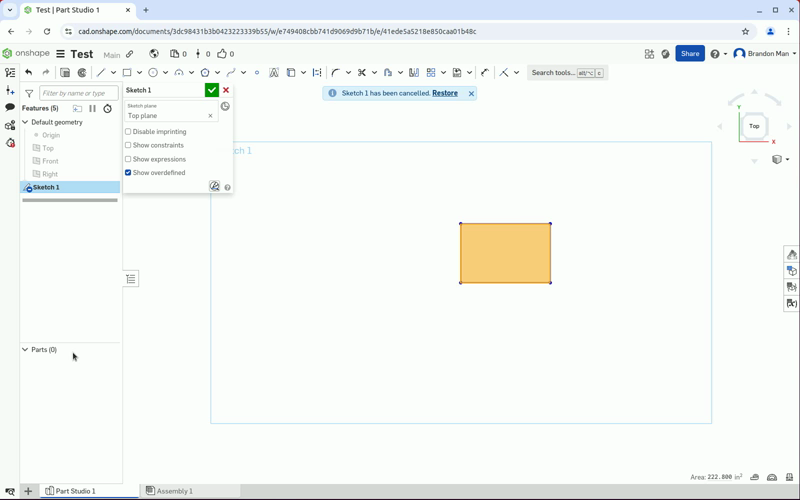
key(shift+e)
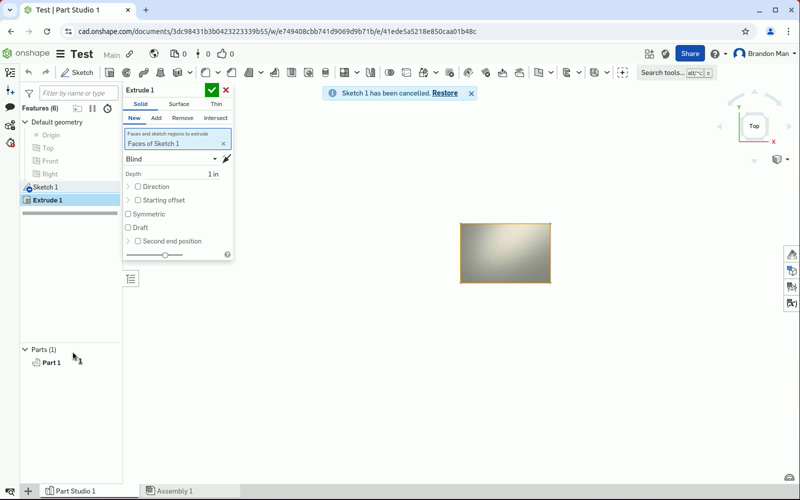
mouse_move(143, 106)
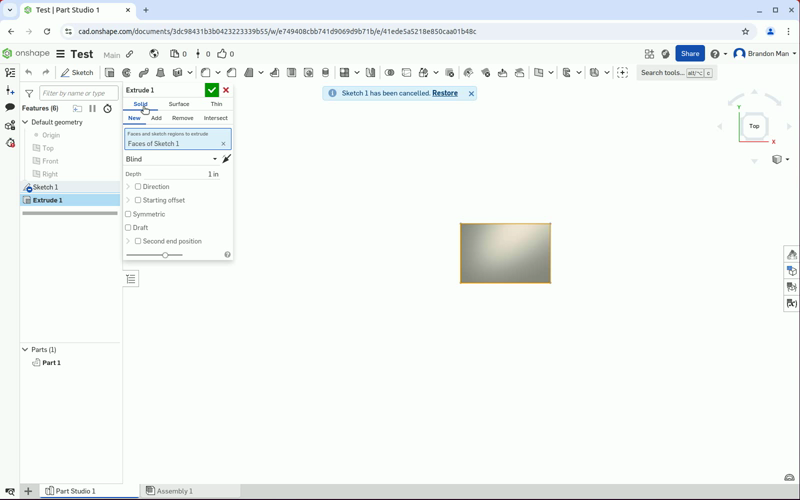
click(143, 106)
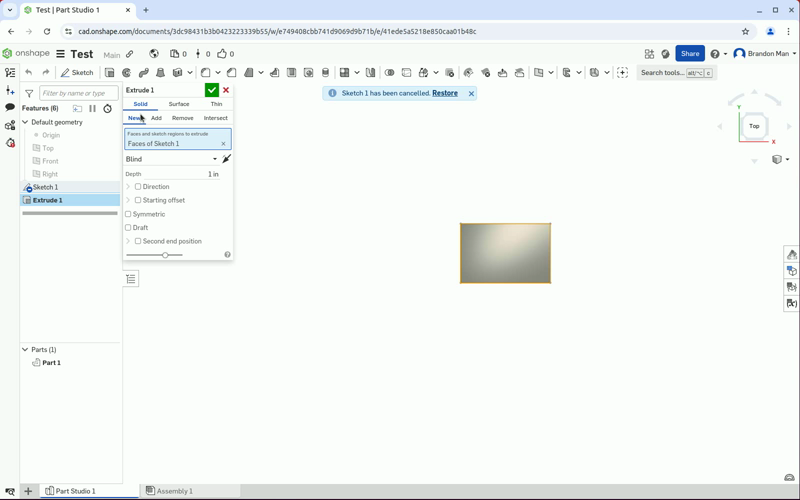
mouse_move(137, 120)
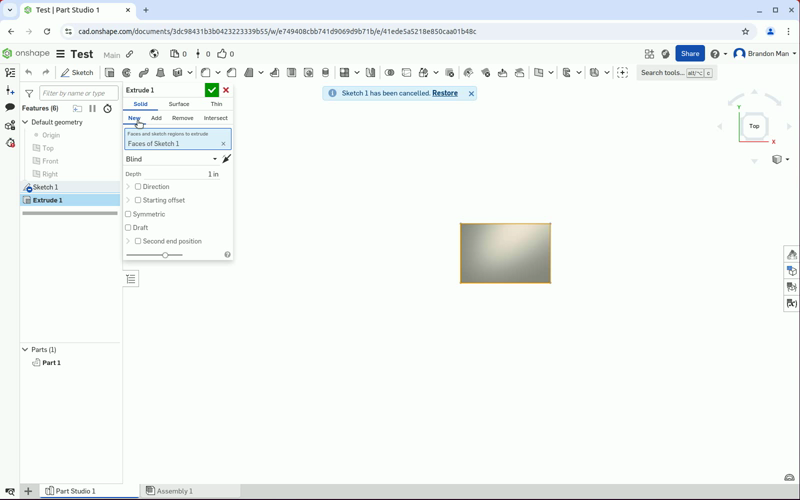
click(137, 120)
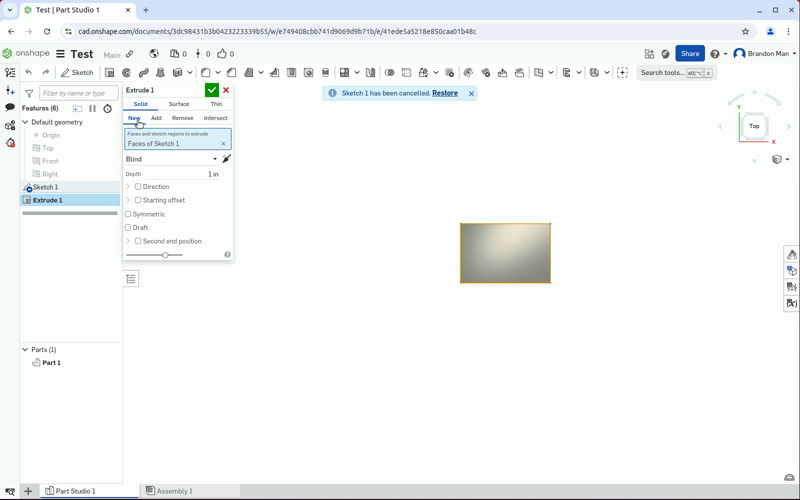
key(tab, 4)
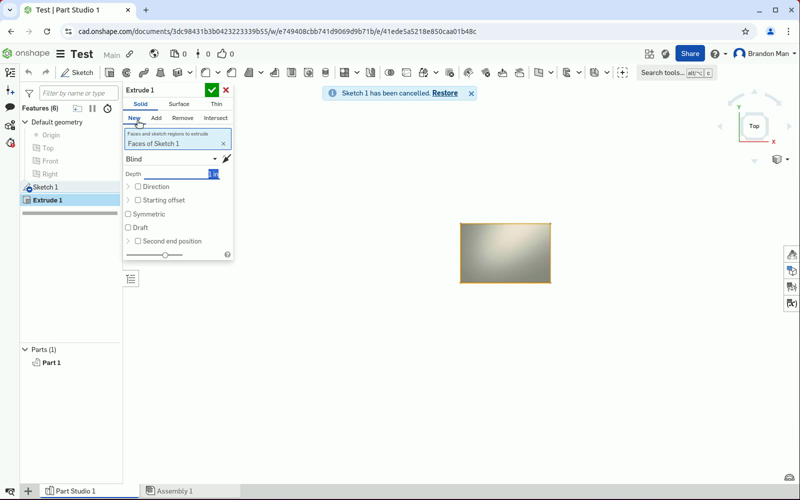
text(9.869)
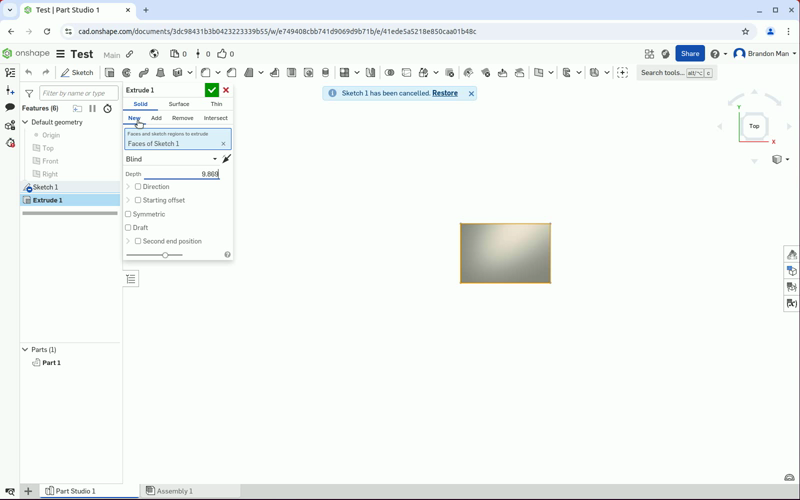
key(enter)
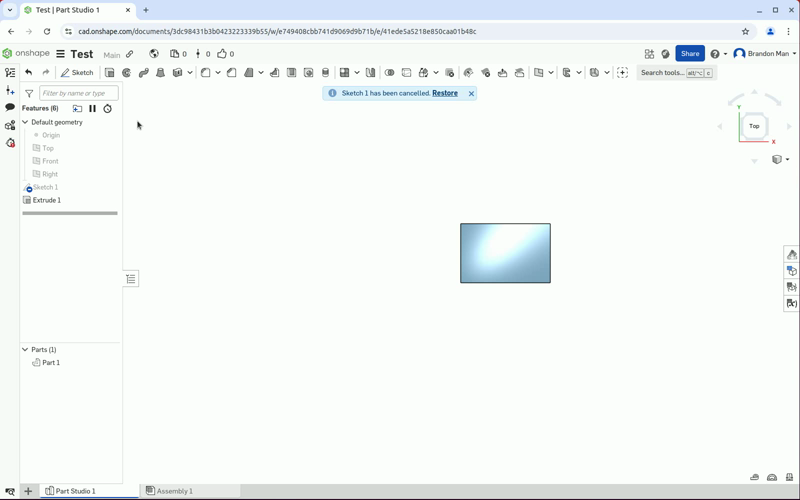
key(shift+h)
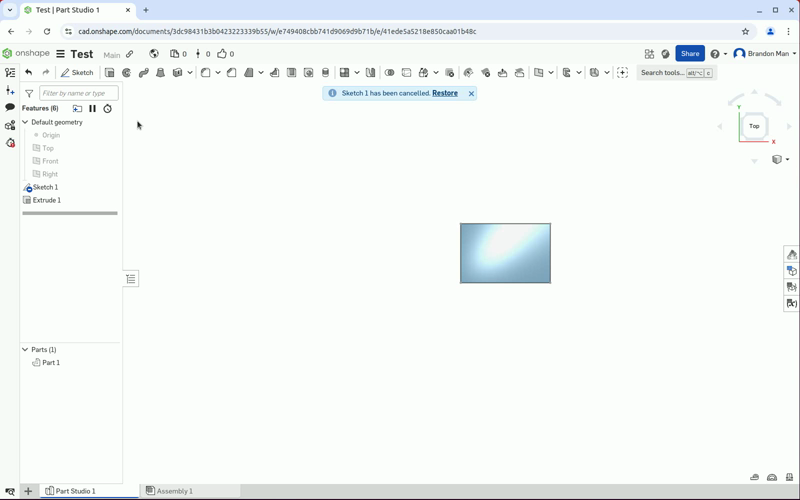
key(shift+h)
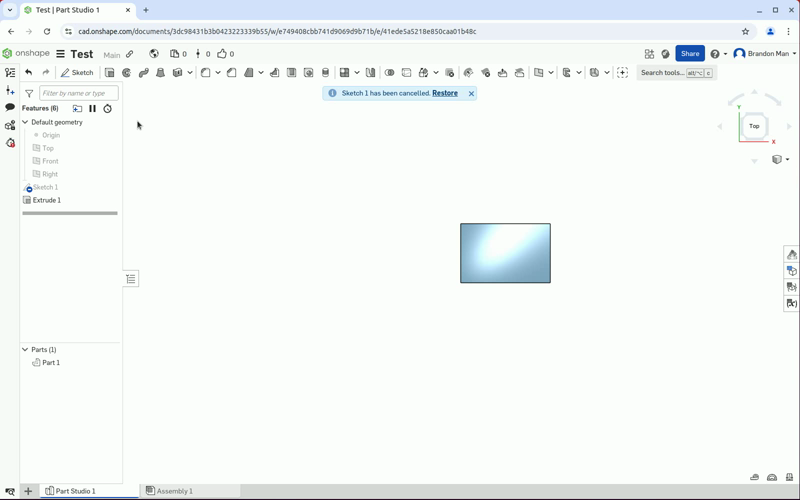
mouse_move(73, 189)
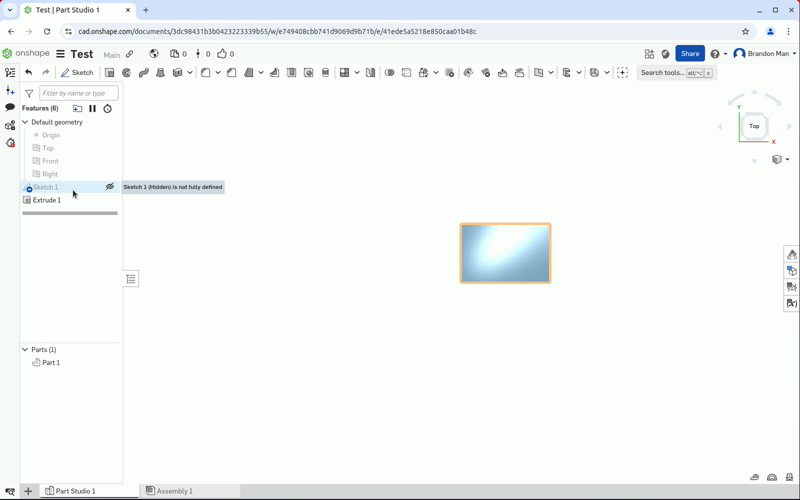
click(73, 189)
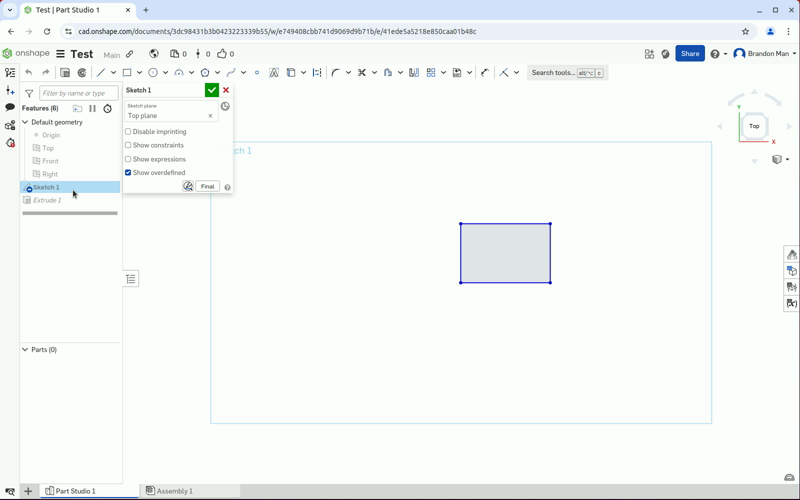
mouse_move(229, 92)
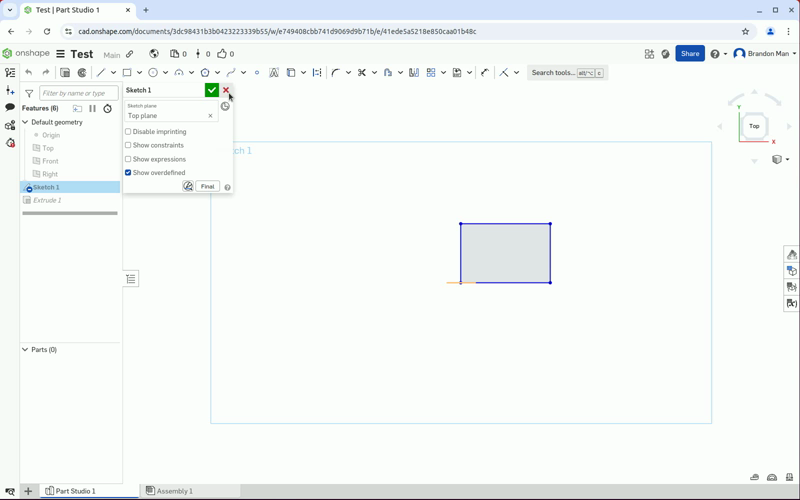
click(229, 92)
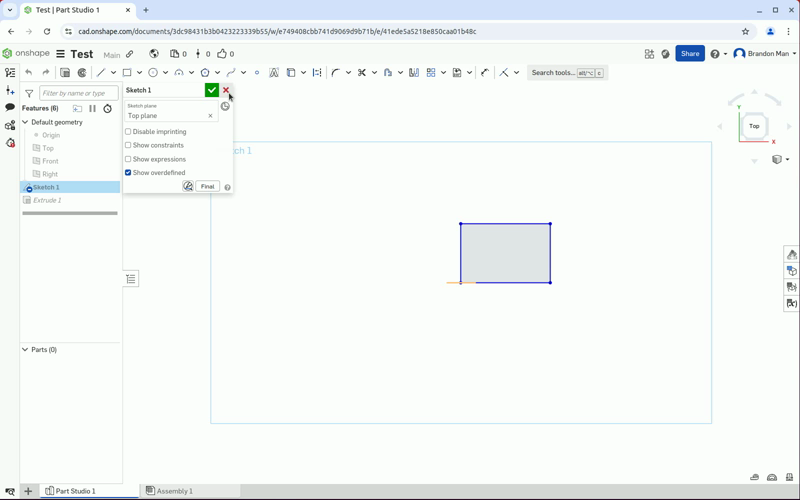
key(shift+s)
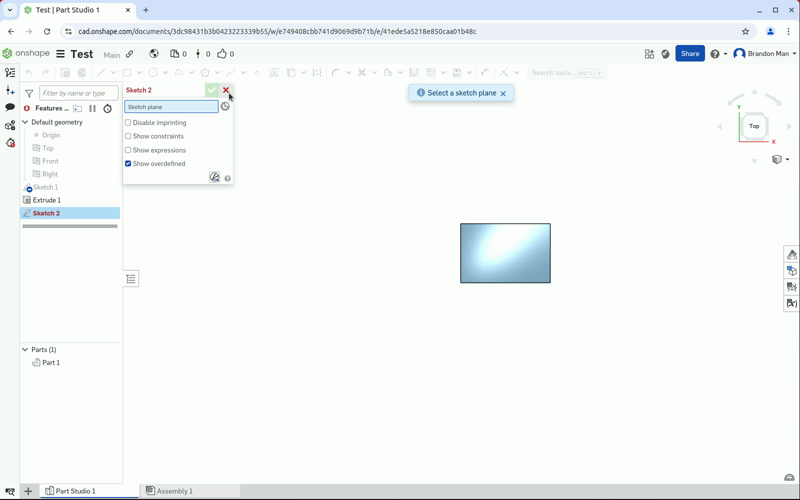
mouse_move(73, 150)
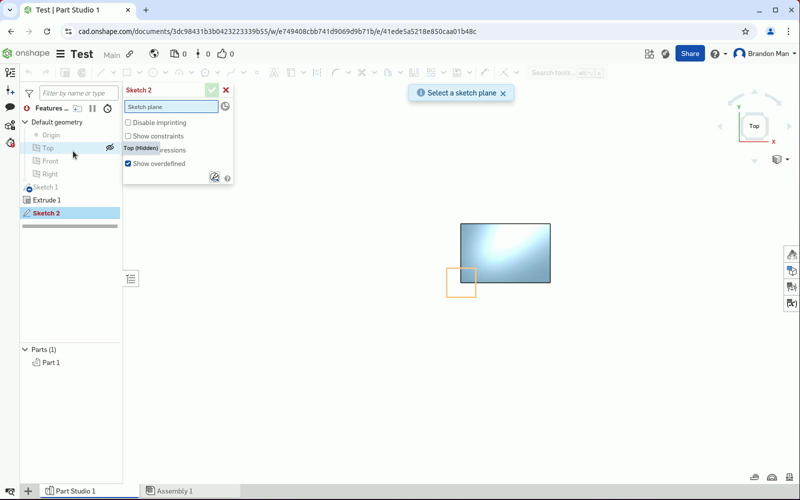
click(73, 150)
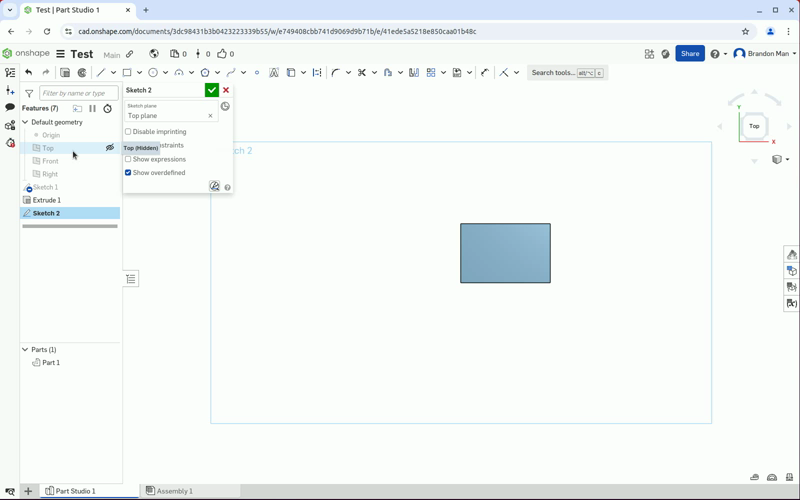
mouse_move(73, 352)
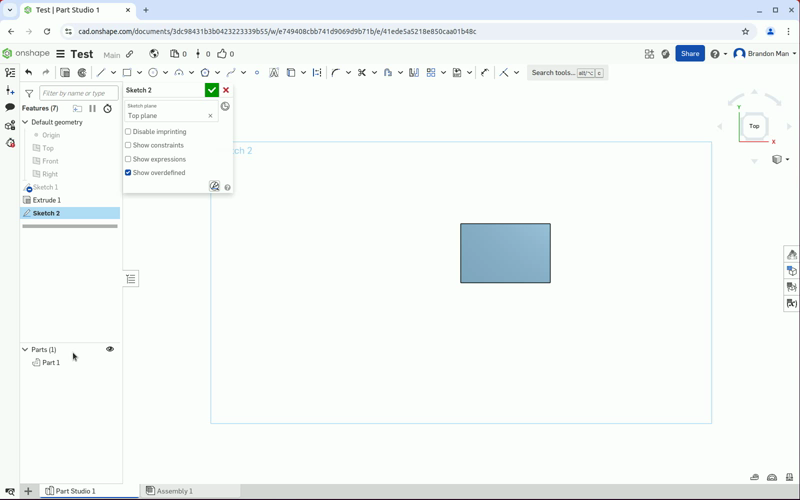
key(y)
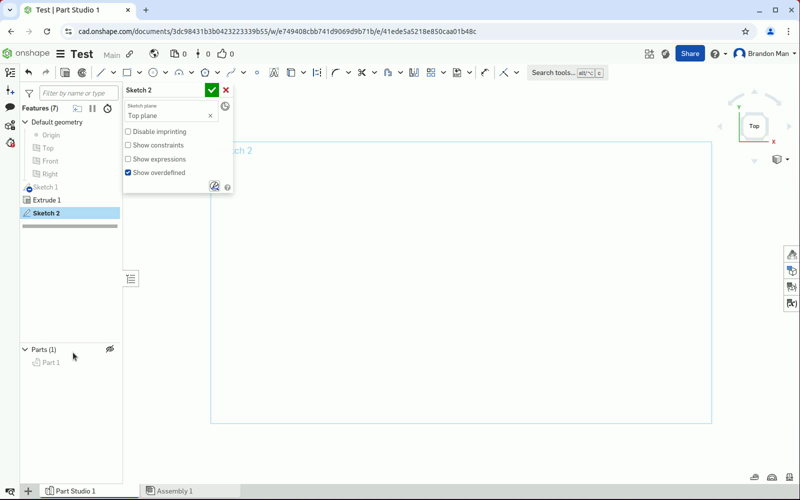
key(l)
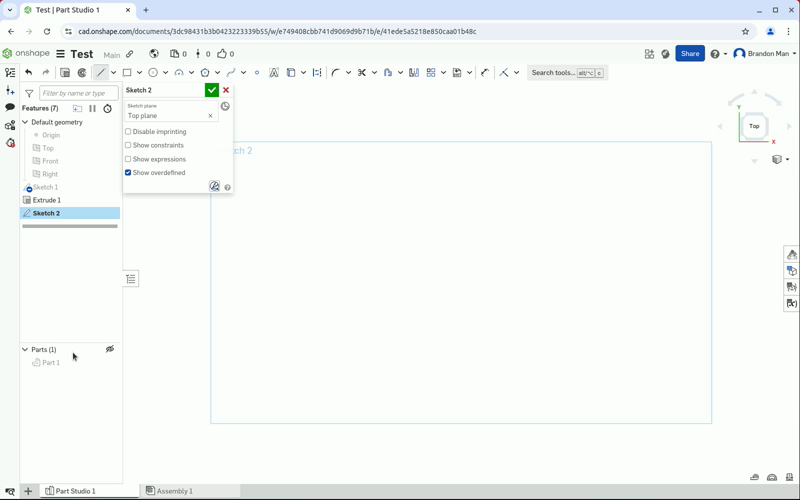
key_down(shift)
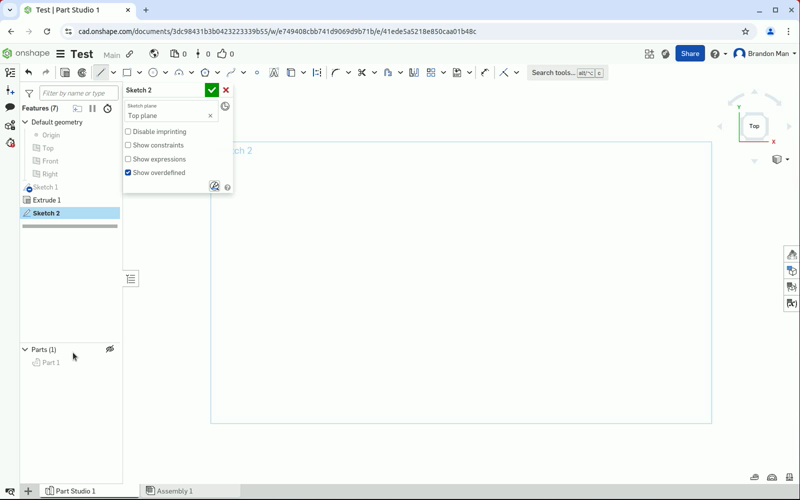
mouse_move(460, 223)
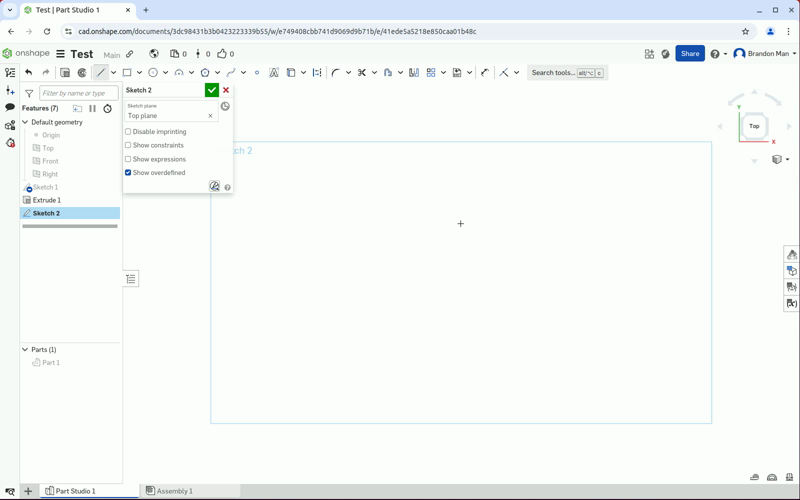
click(460, 223)
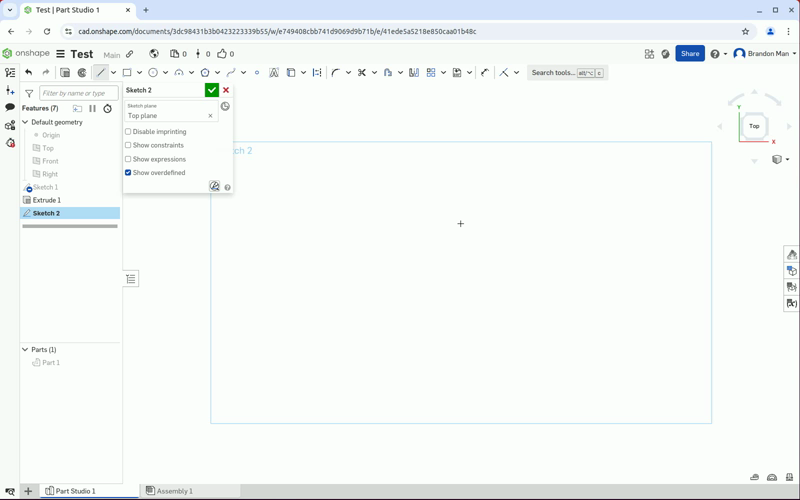
key_up(shift)
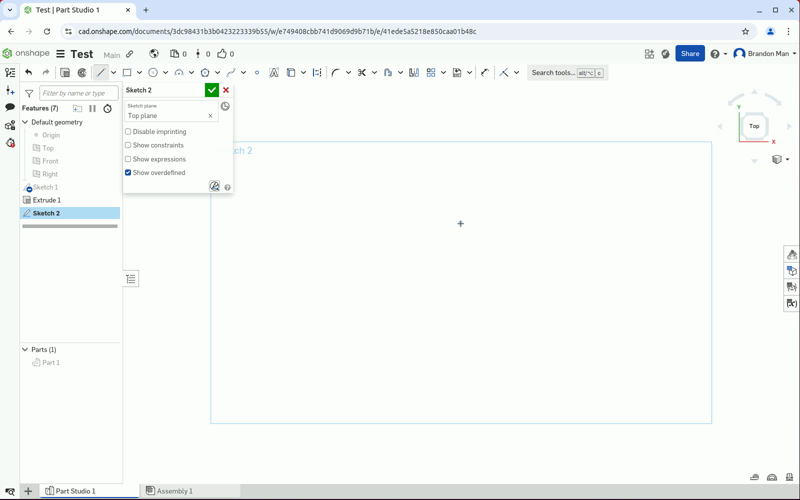
key_down(shift)
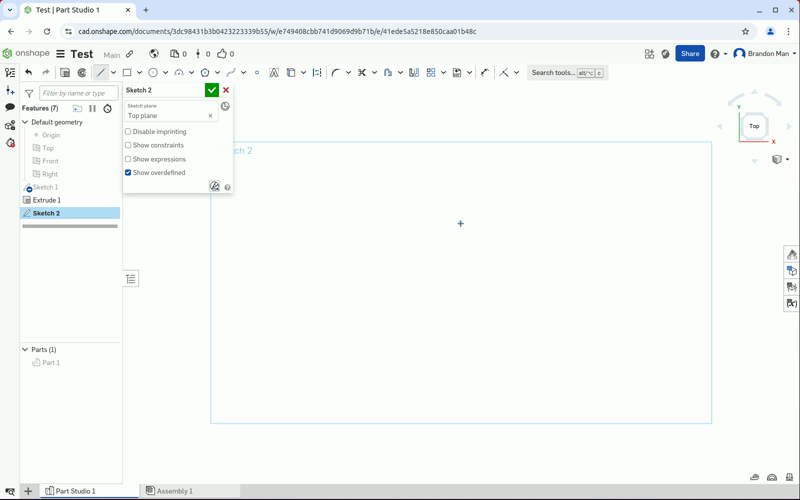
mouse_move(550, 223)
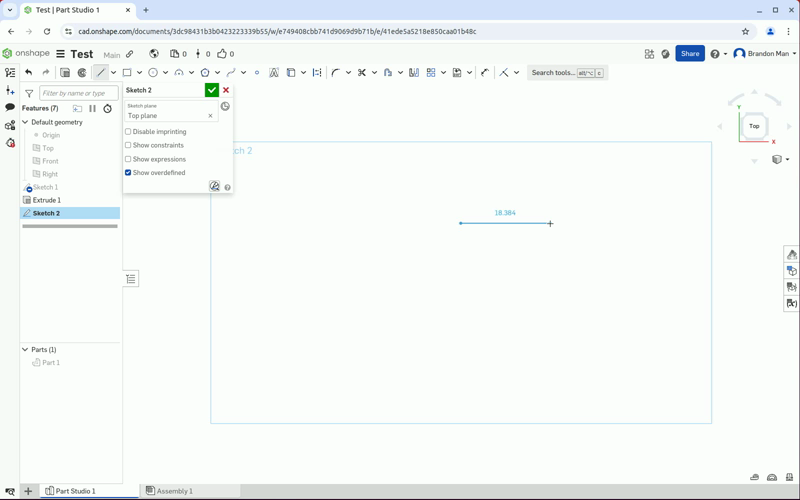
click(550, 223)
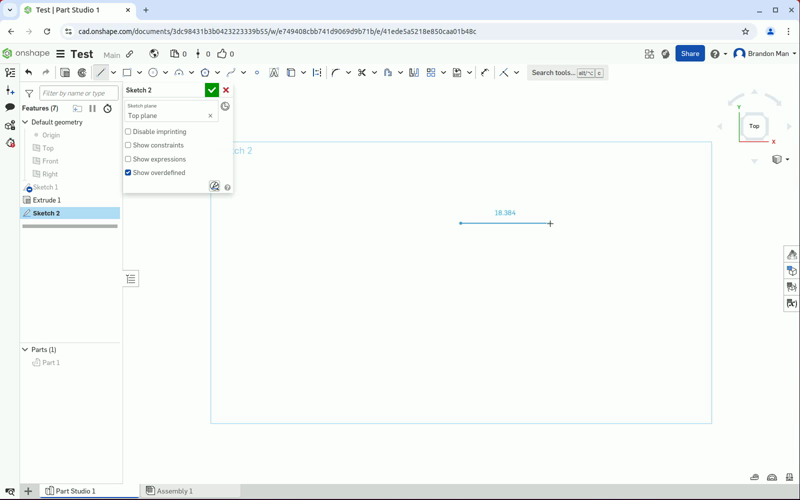
key_up(shift)
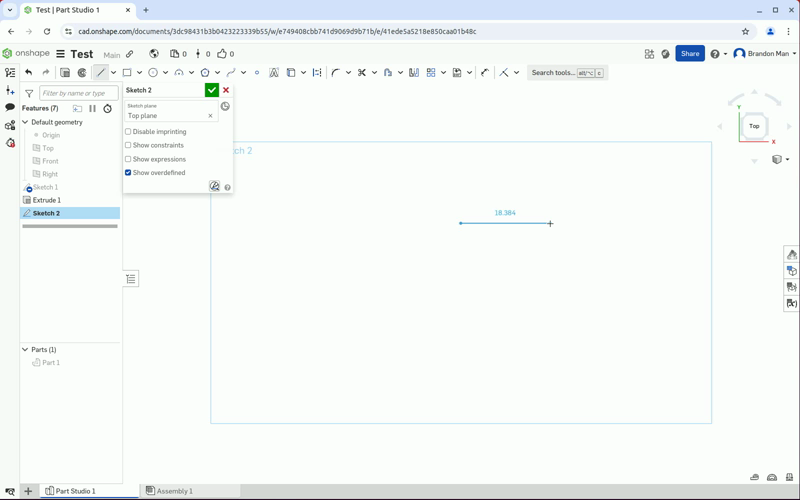
key_down(shift)
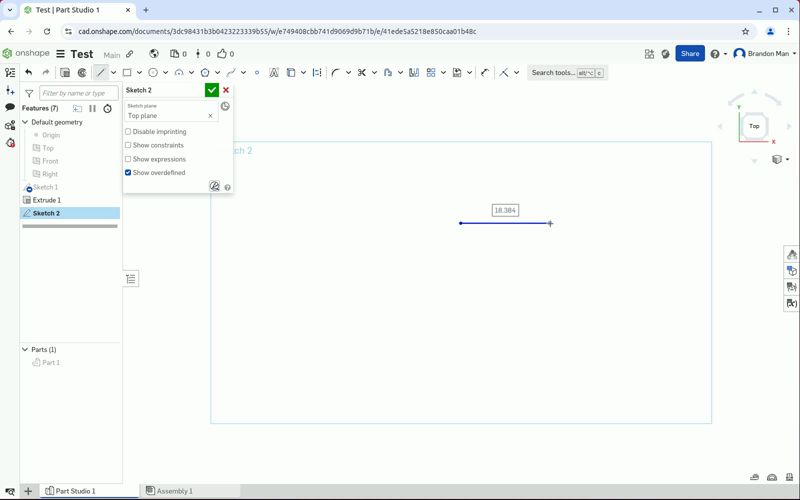
mouse_move(505, 178)
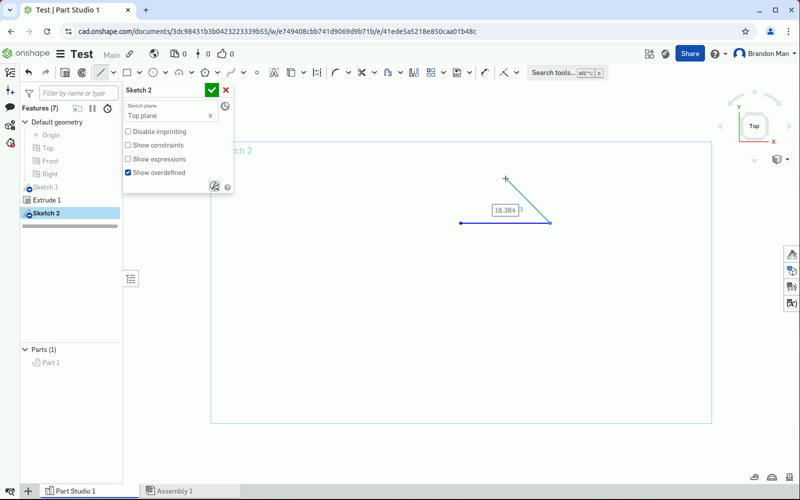
click(505, 178)
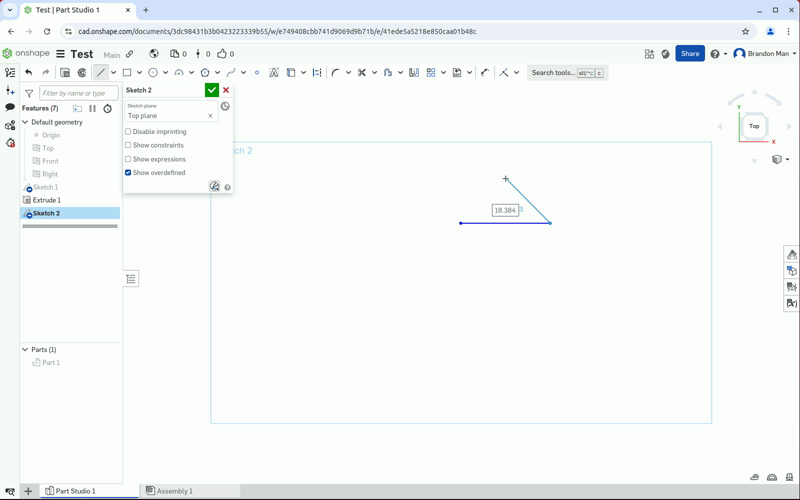
key_up(shift)
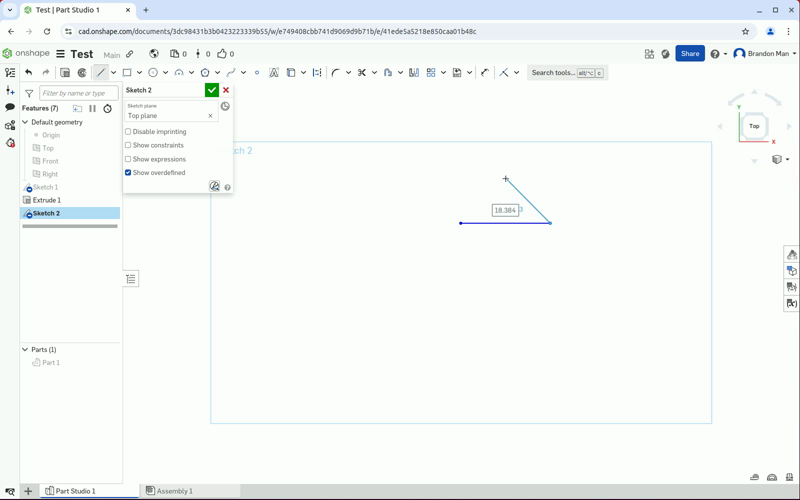
key_down(shift)
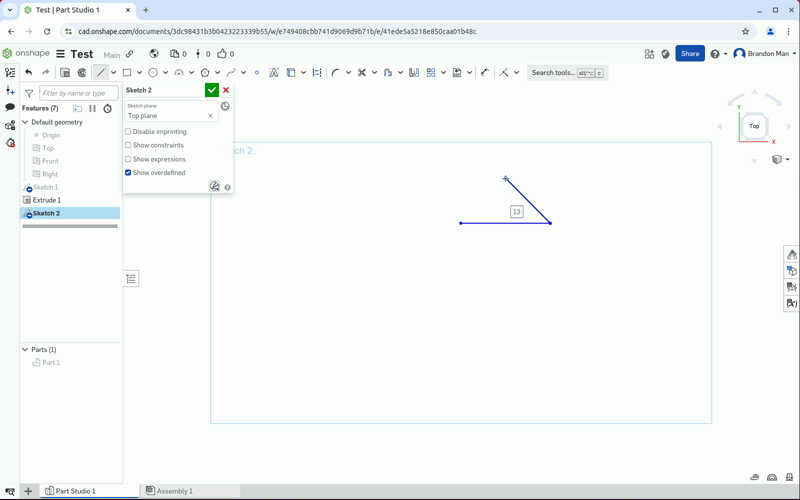
mouse_move(460, 223)
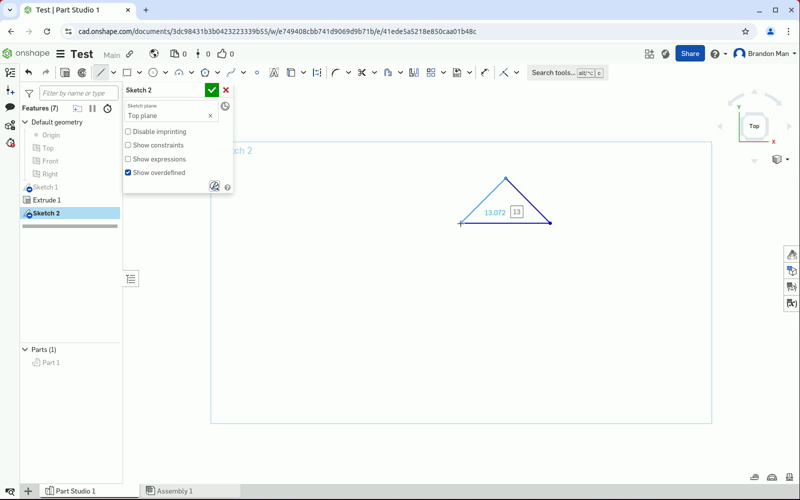
key_up(shift)
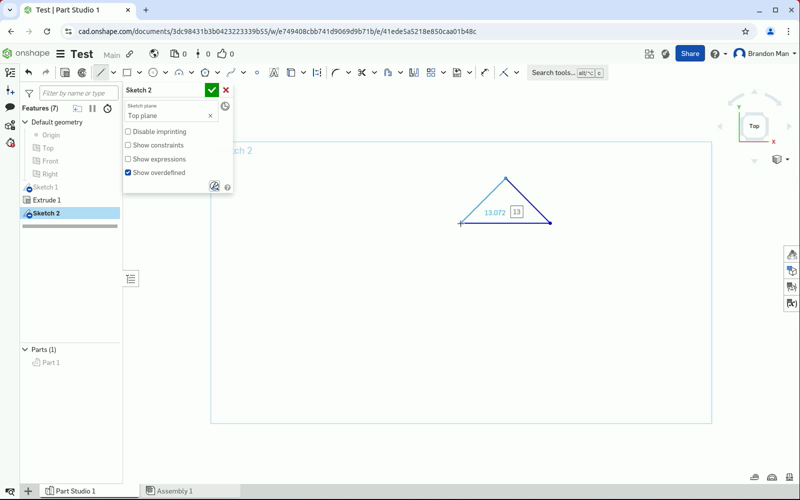
click(460, 223)
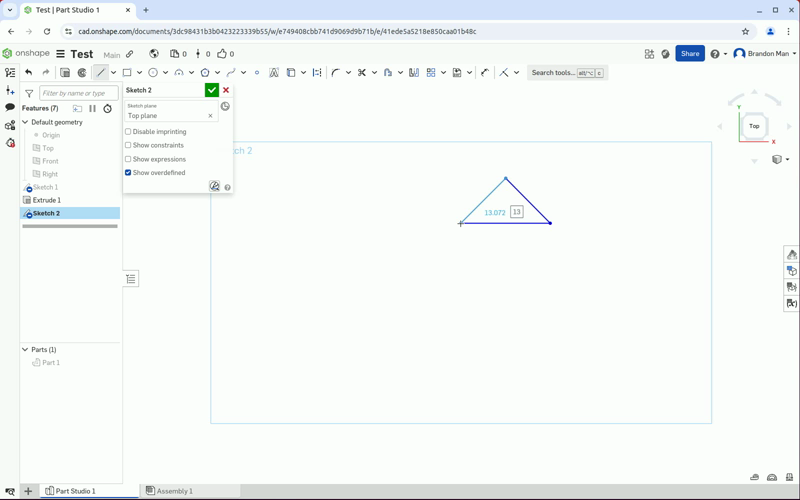
key(esc)
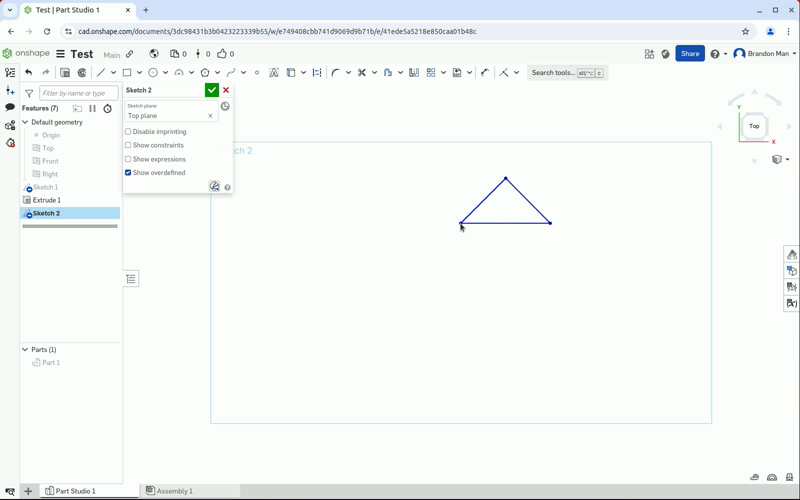
mouse_move(499, 190)
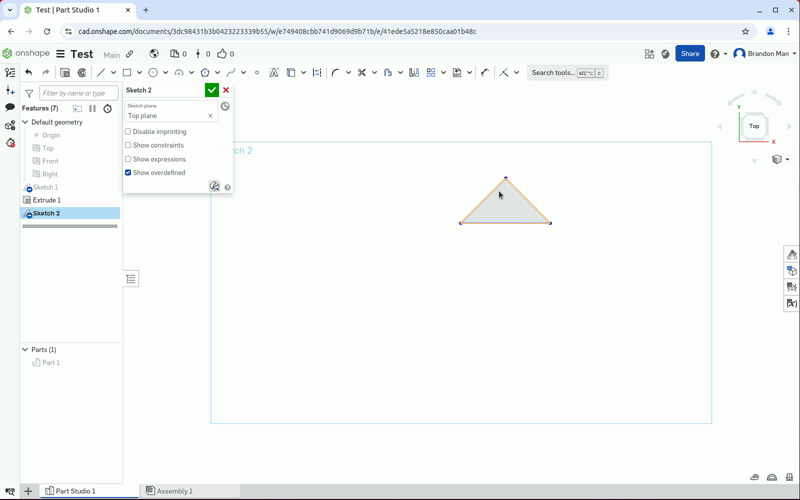
click(499, 190)
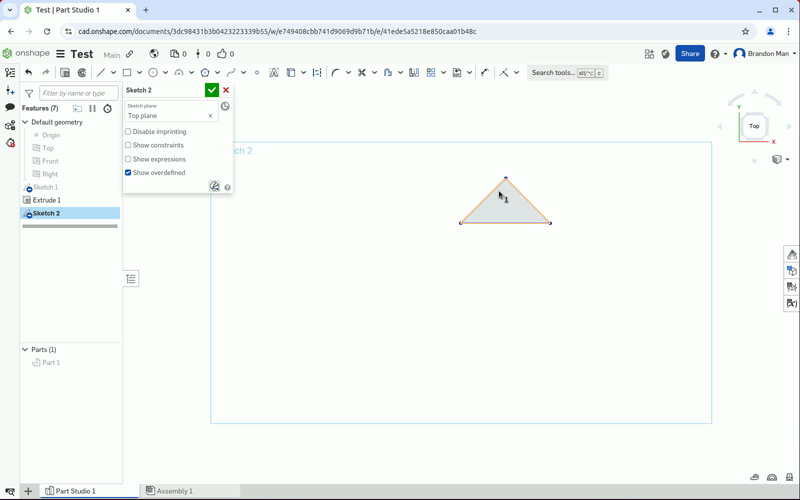
mouse_move(73, 352)
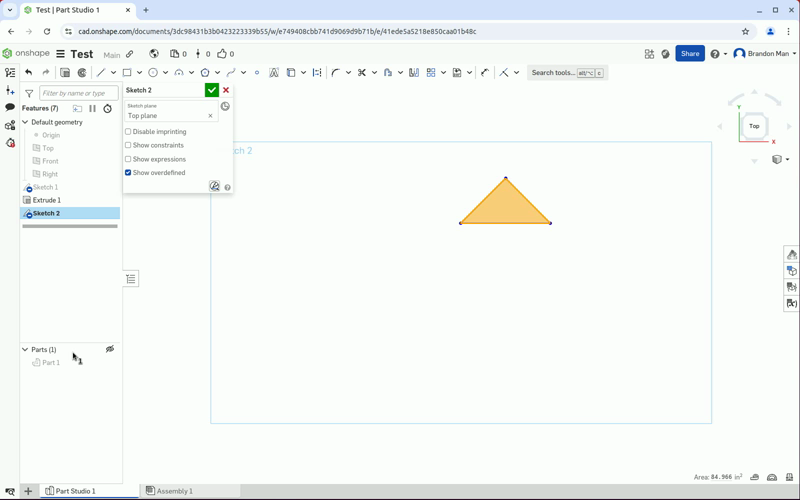
key(shift+y)
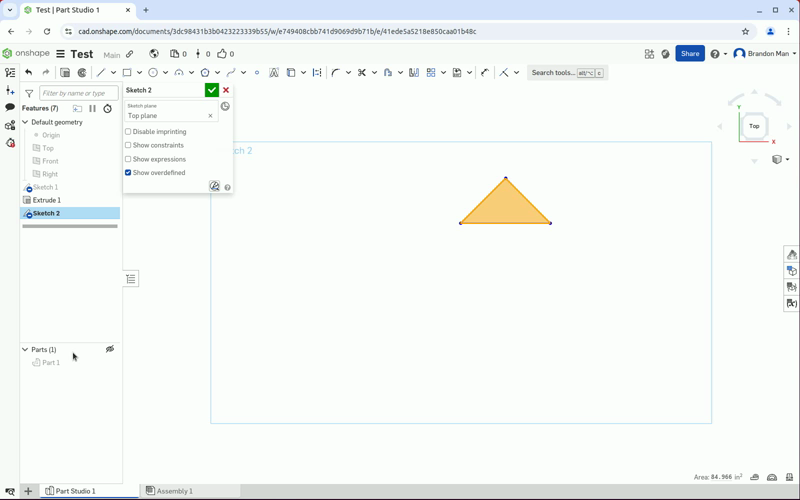
key(shift+e)
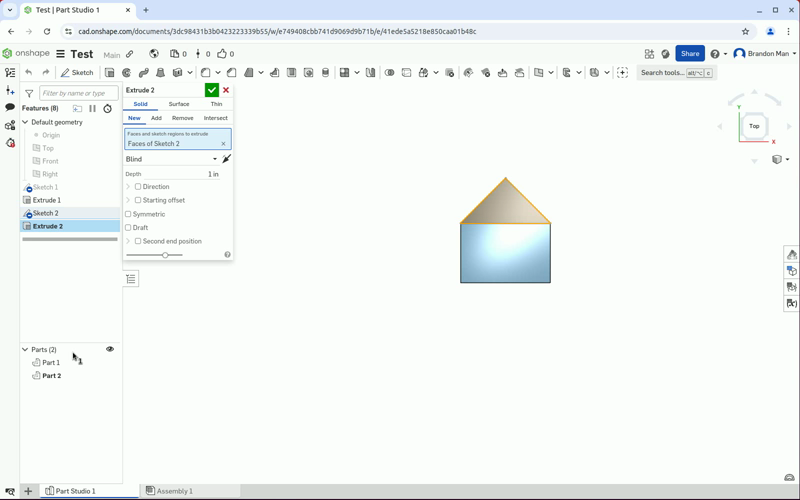
mouse_move(143, 106)
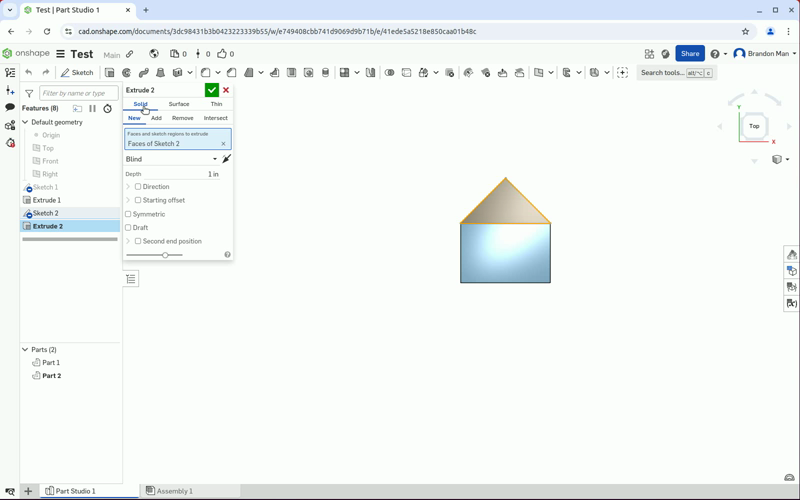
click(143, 106)
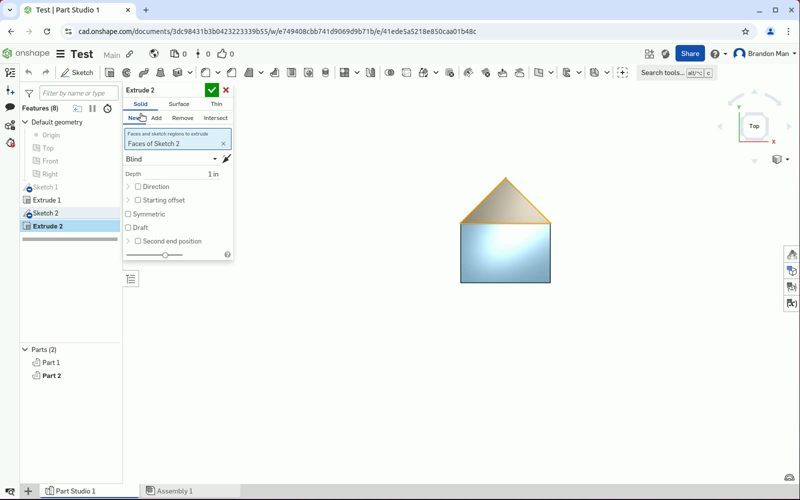
mouse_move(137, 120)
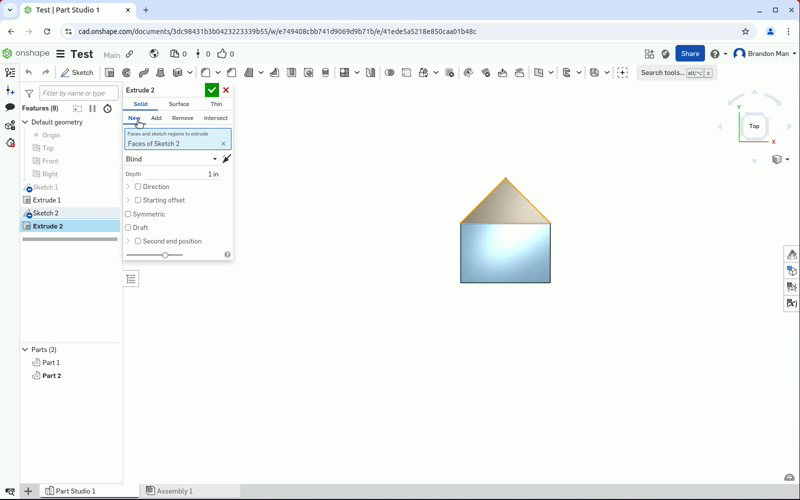
click(137, 120)
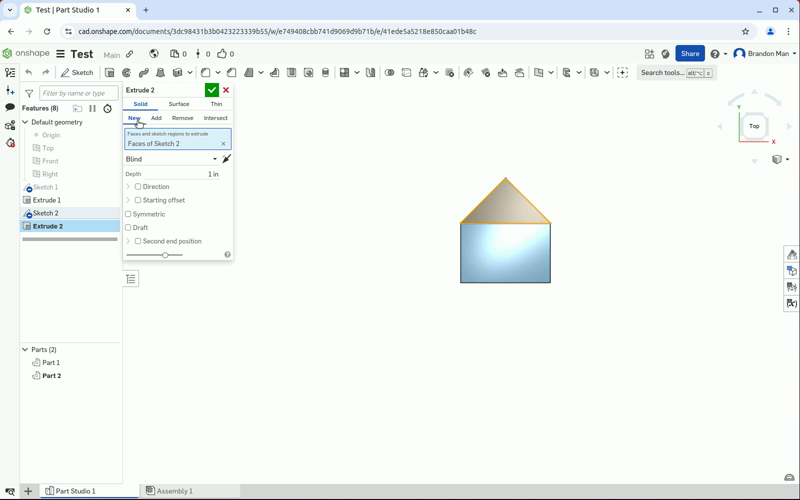
key(tab, 4)
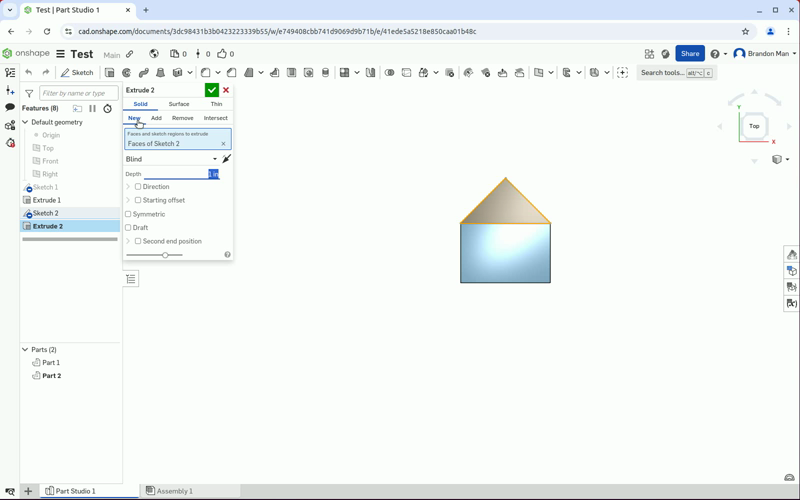
text(9.869)
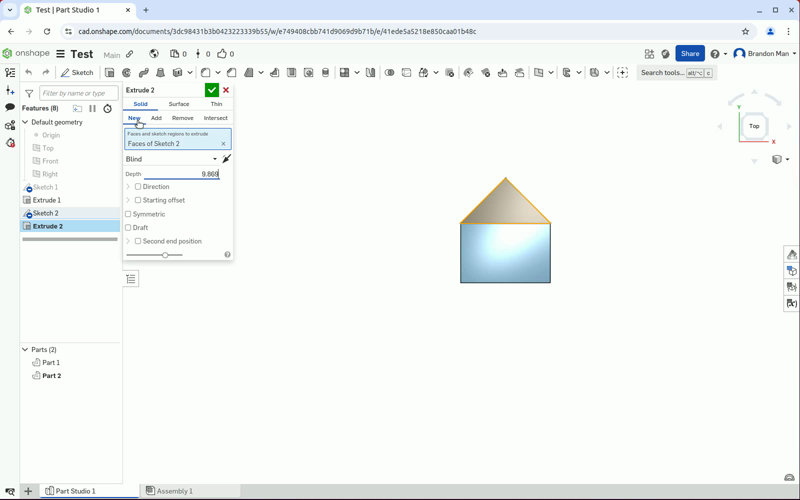
key(enter)
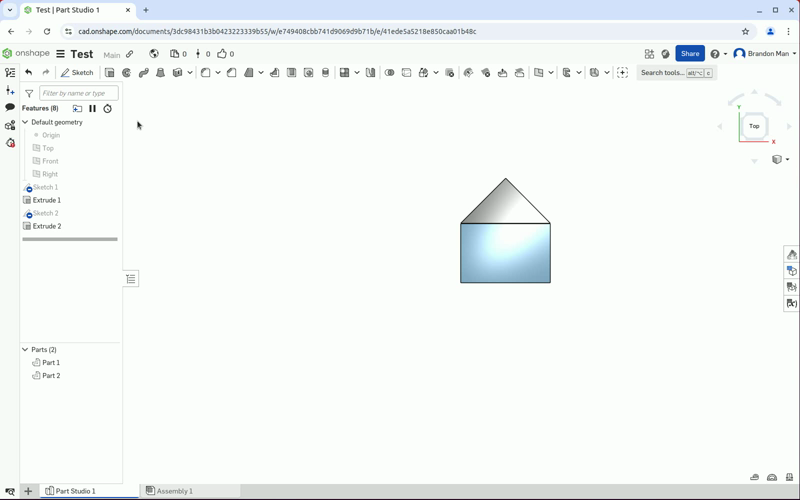
key(shift+h)
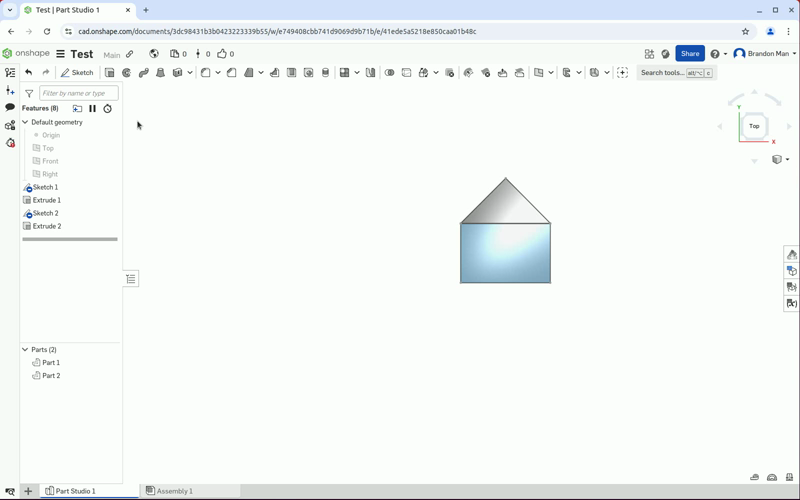
key(shift+h)
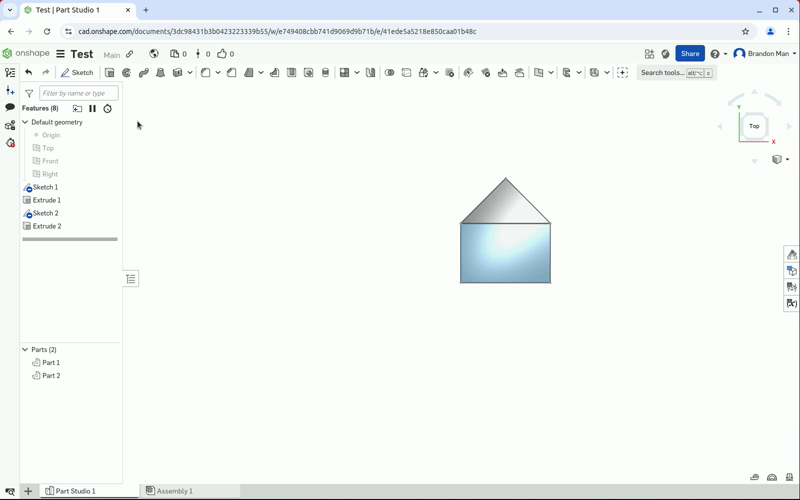
key(shift+7)
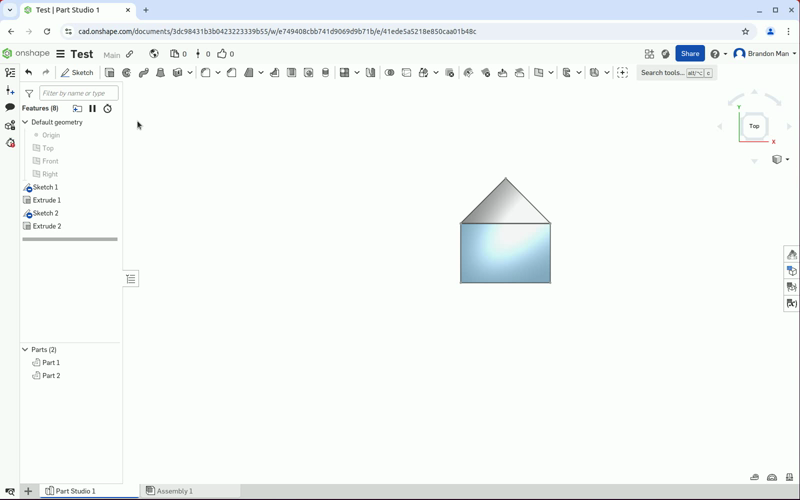
key(up, 3)
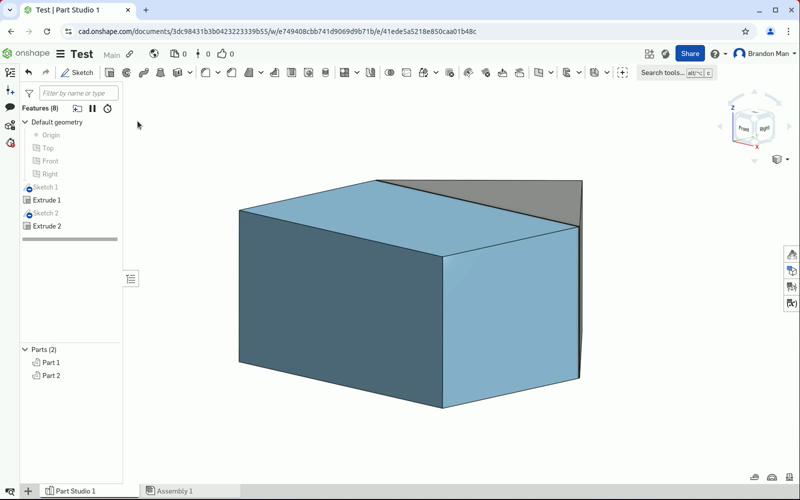
key(left, 3)
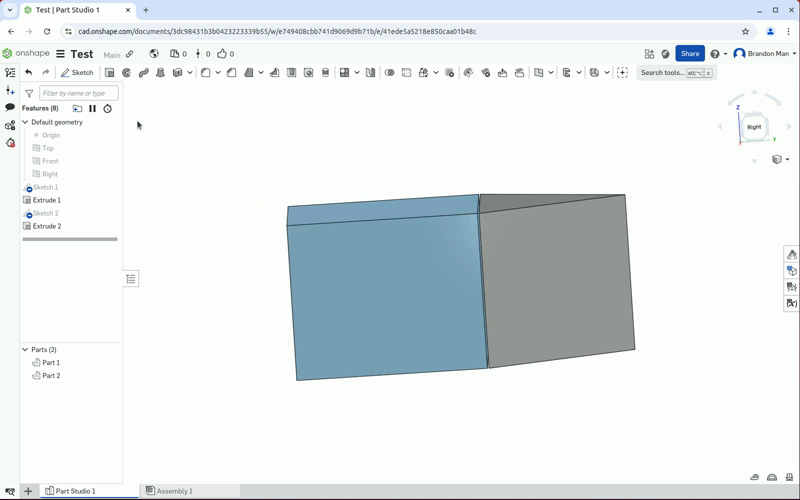
key(right, 3)
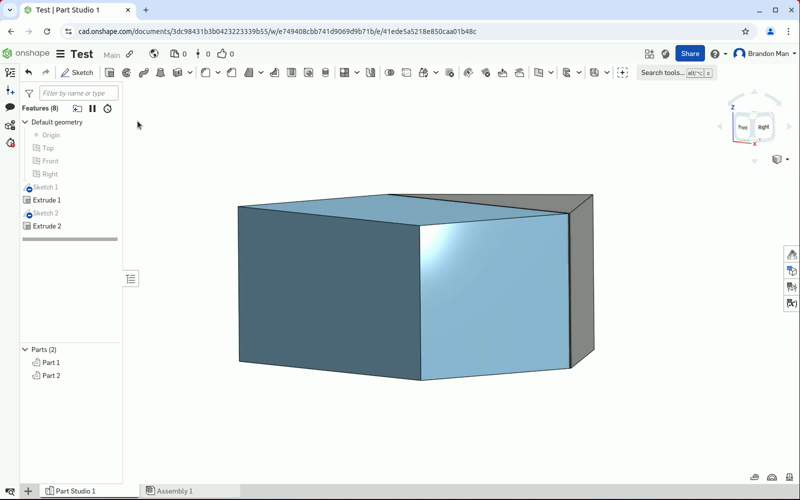
key(down, 3)
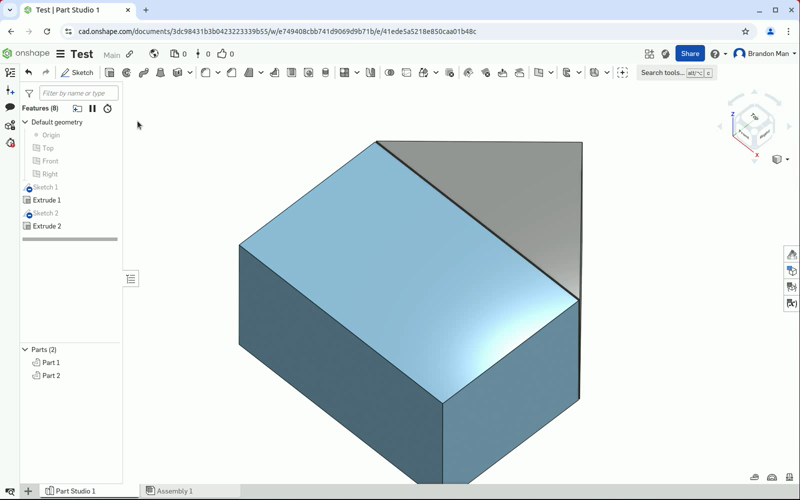
mouse_move(73, 189)
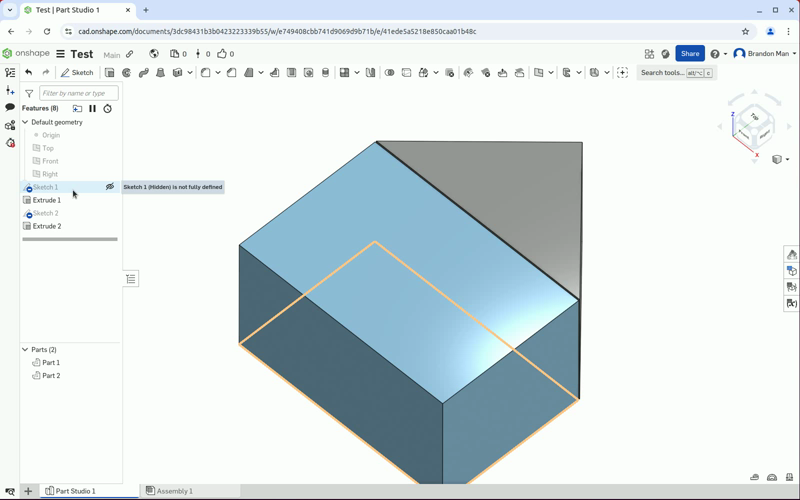
click(73, 189)